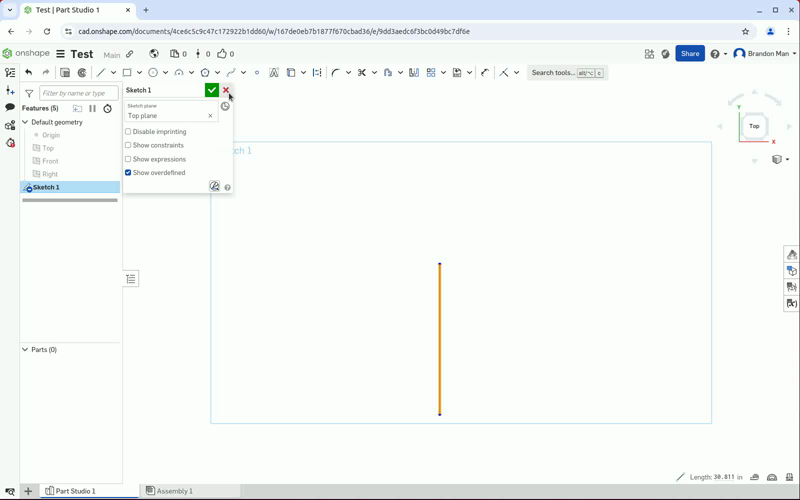
key(shift+h)
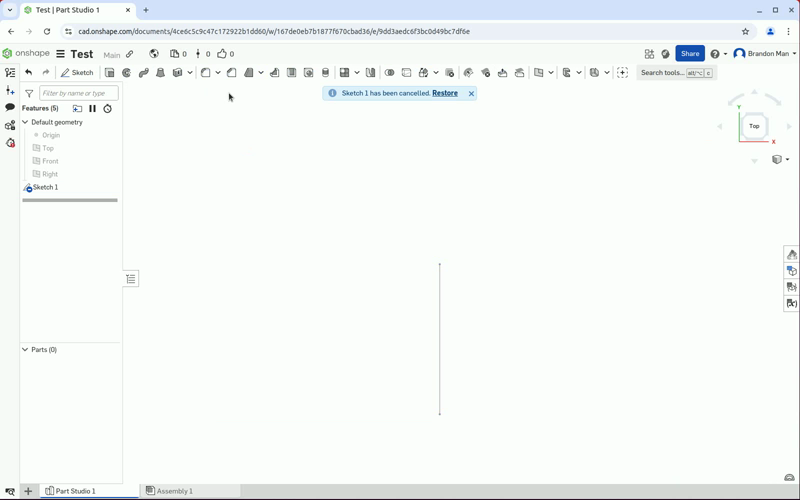
key(shift+s)
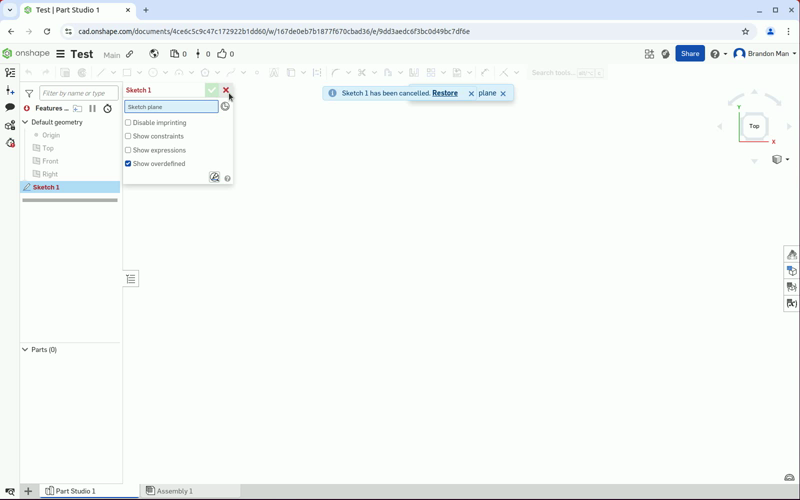
mouse_move(73, 150)
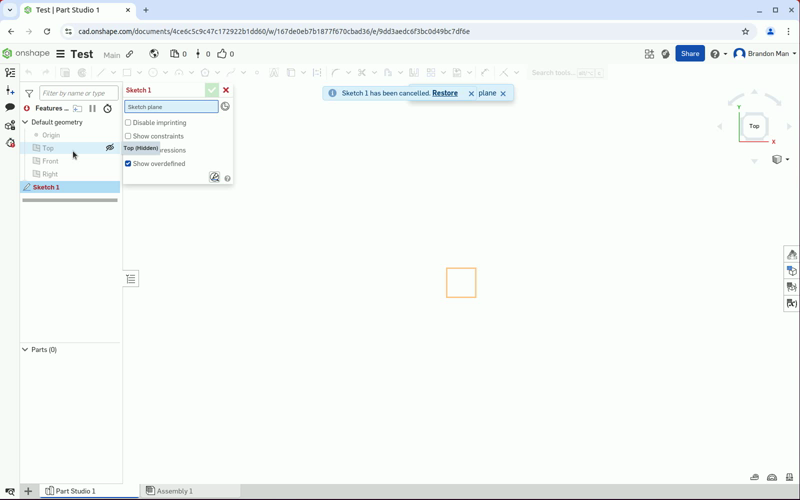
click(73, 150)
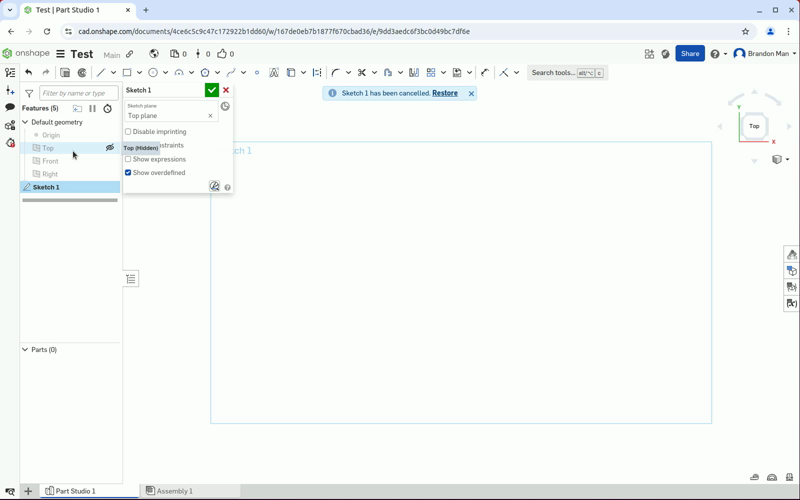
mouse_move(73, 352)
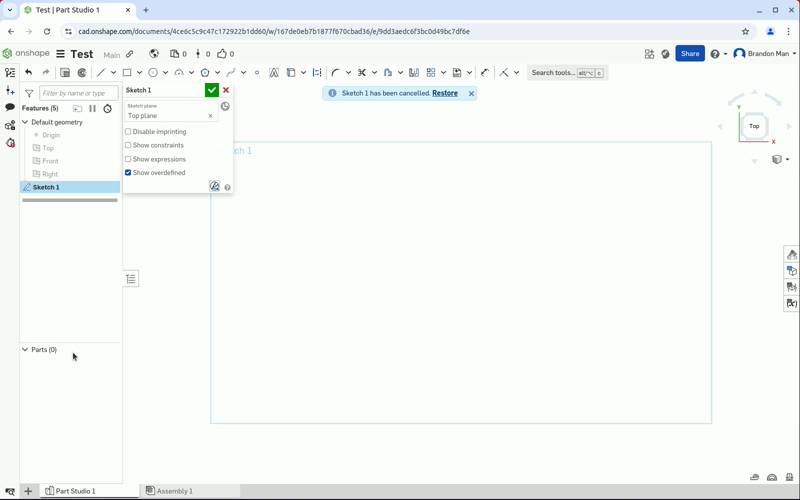
key(y)
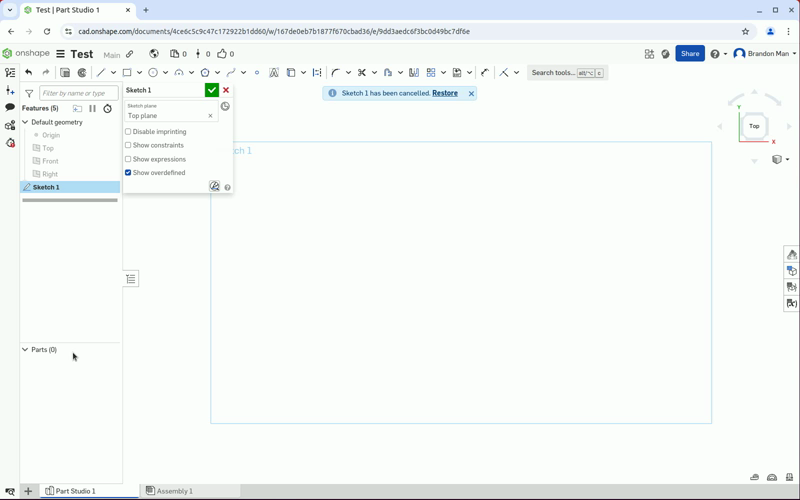
key(l)
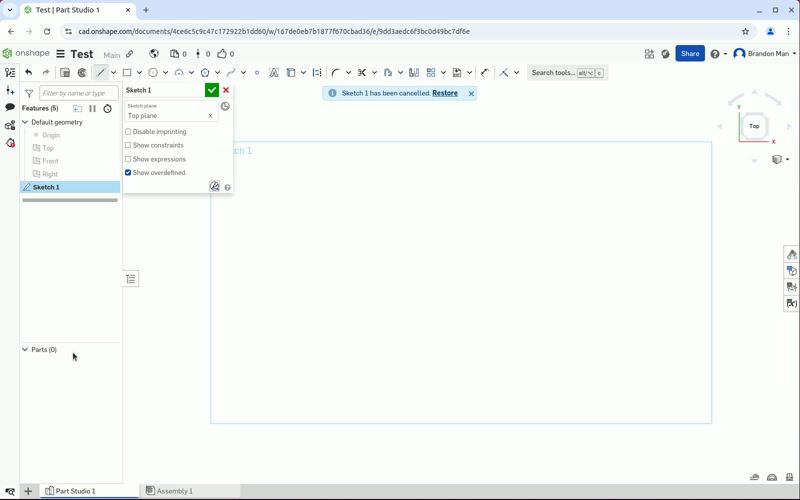
key_down(shift)
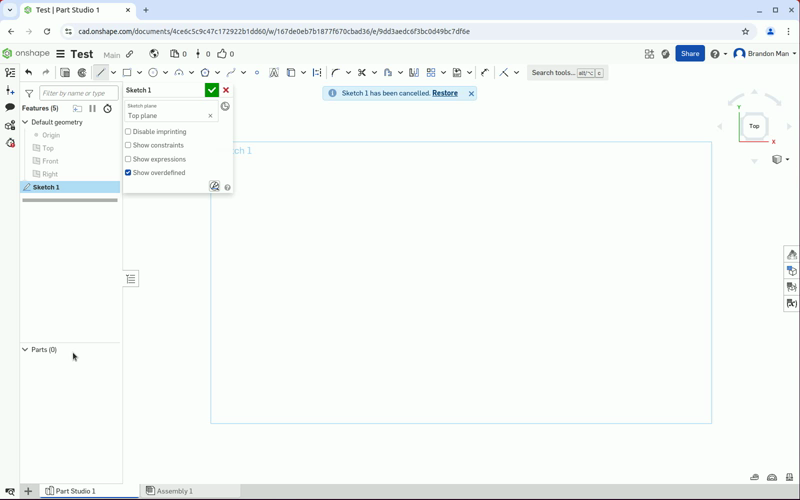
mouse_move(460, 282)
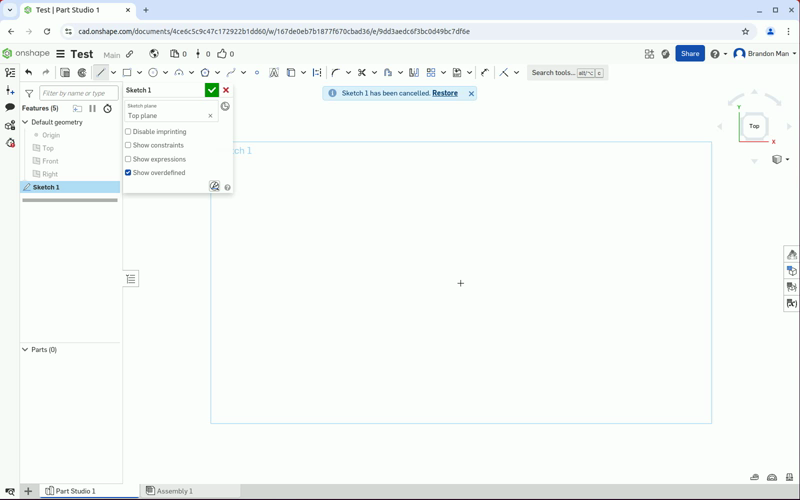
click(460, 282)
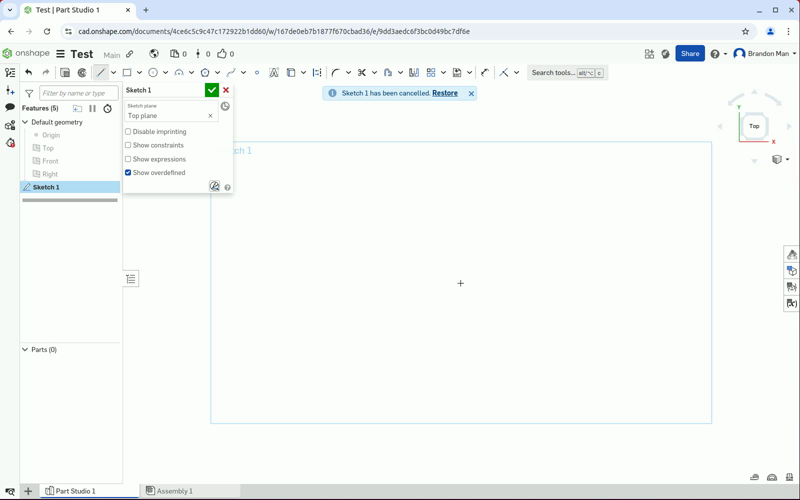
key_up(shift)
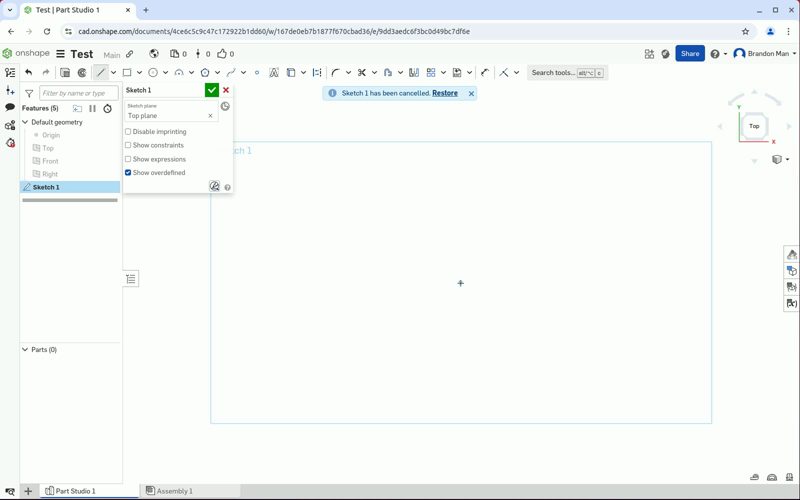
key_down(shift)
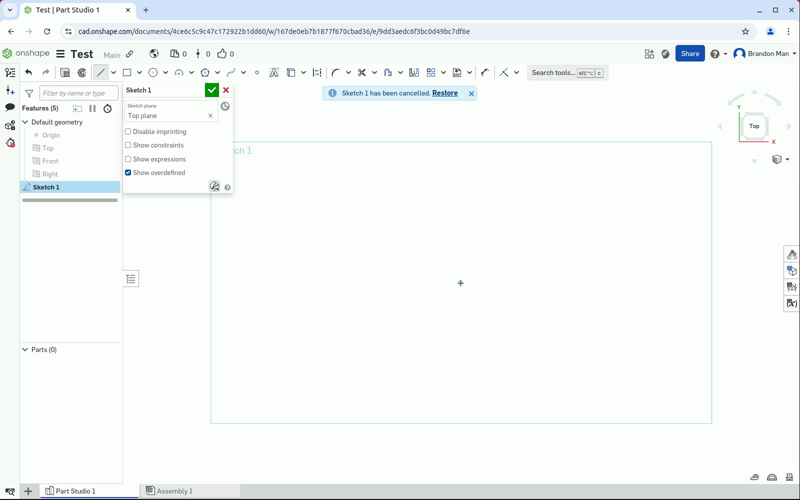
mouse_move(573, 282)
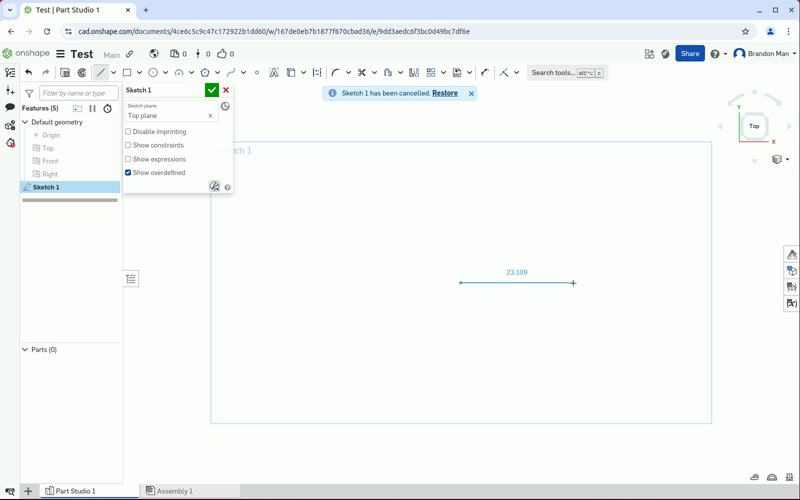
click(573, 282)
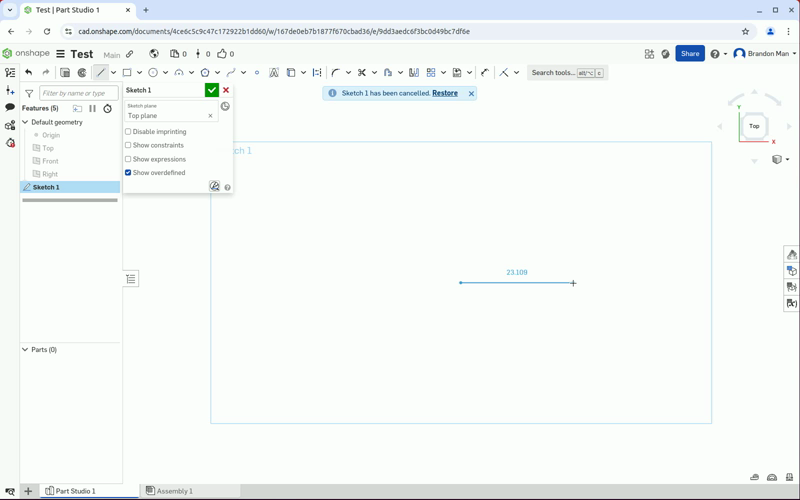
key_up(shift)
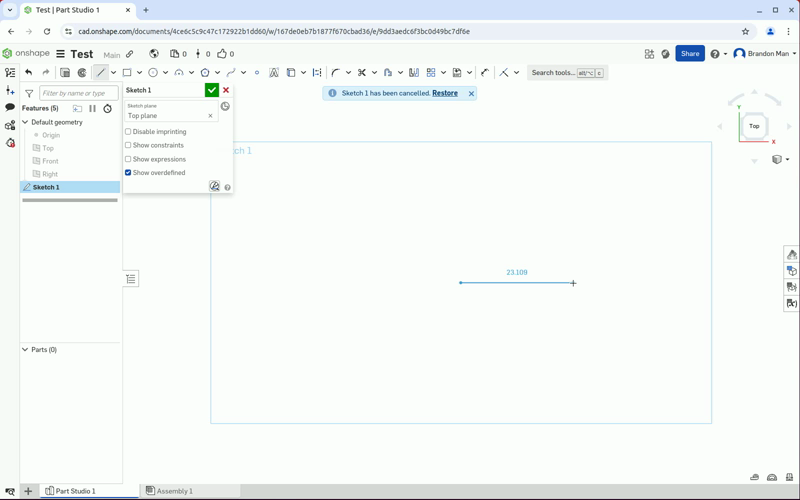
key_down(shift)
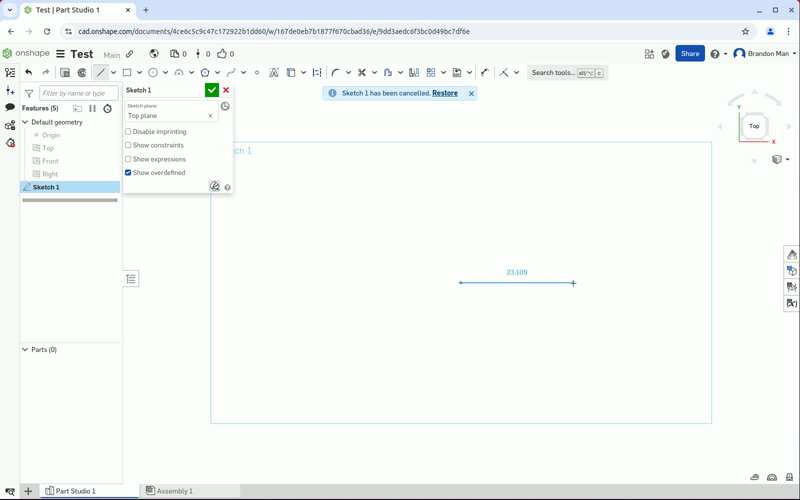
mouse_move(573, 186)
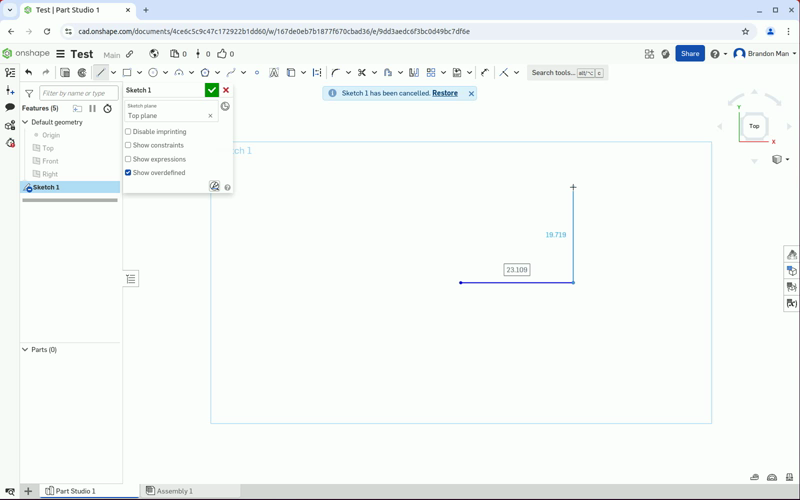
click(573, 186)
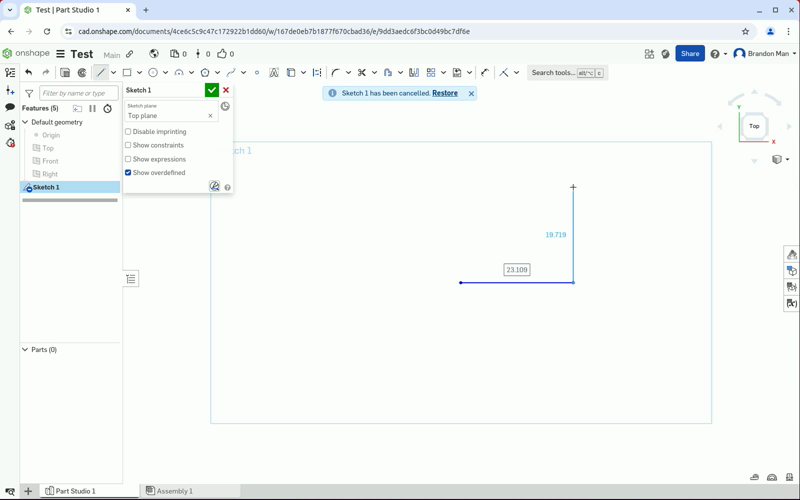
key_up(shift)
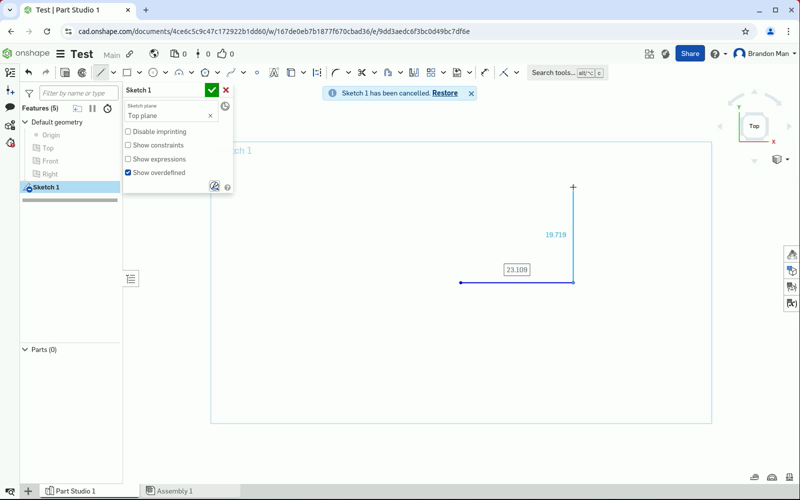
key_down(shift)
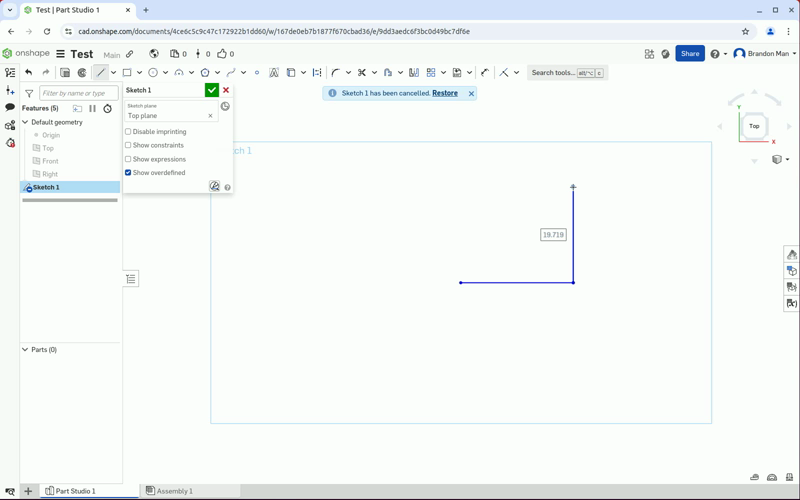
mouse_move(460, 186)
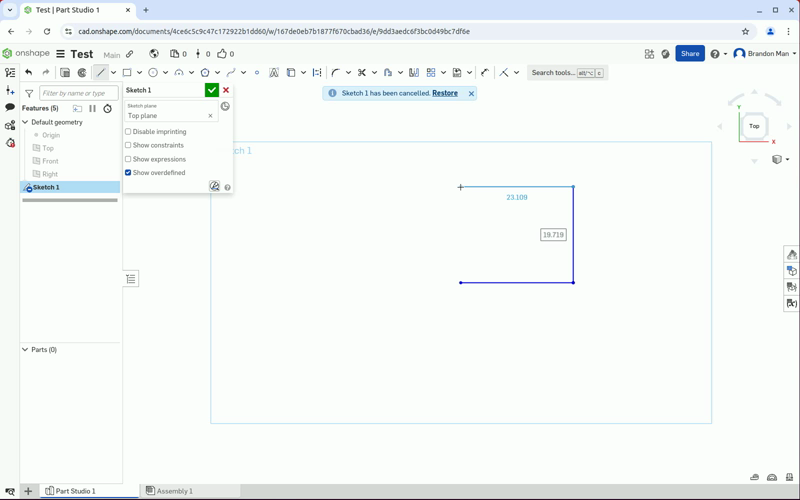
click(460, 186)
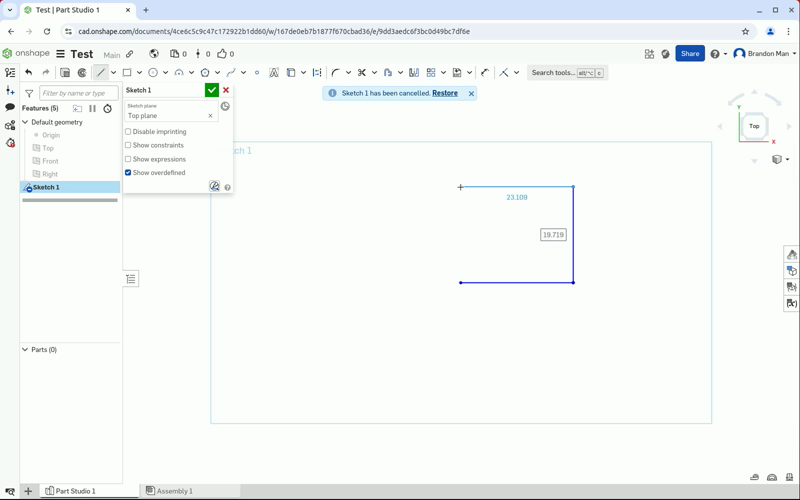
key_up(shift)
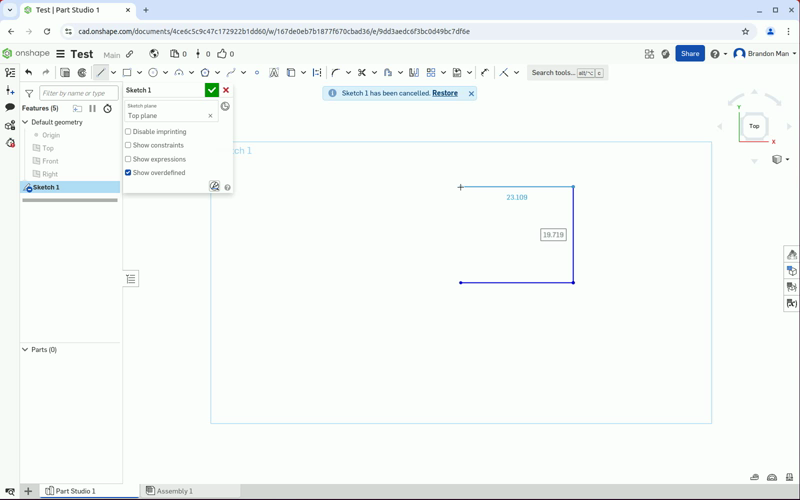
key_down(shift)
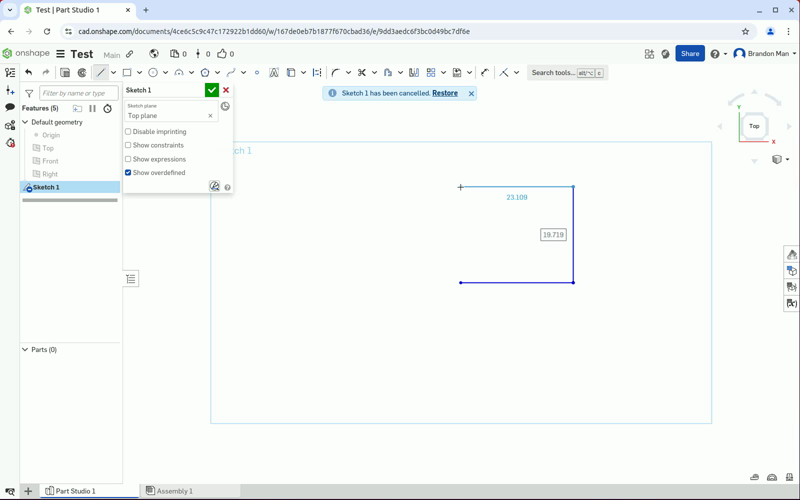
mouse_move(460, 282)
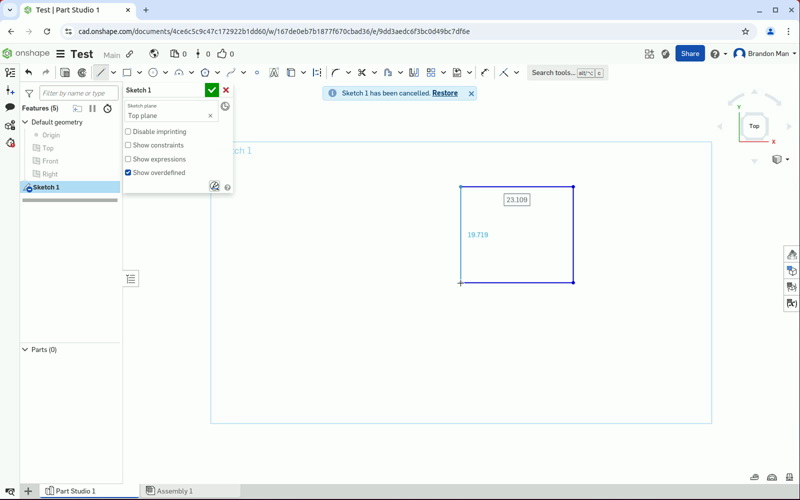
key_up(shift)
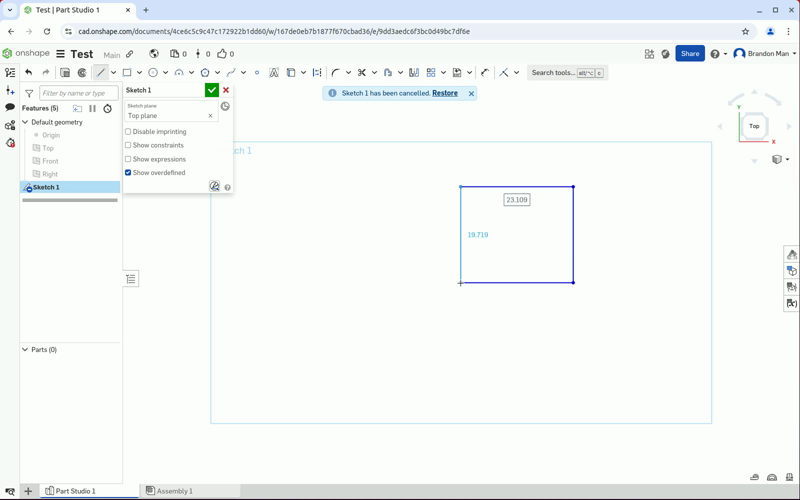
click(460, 282)
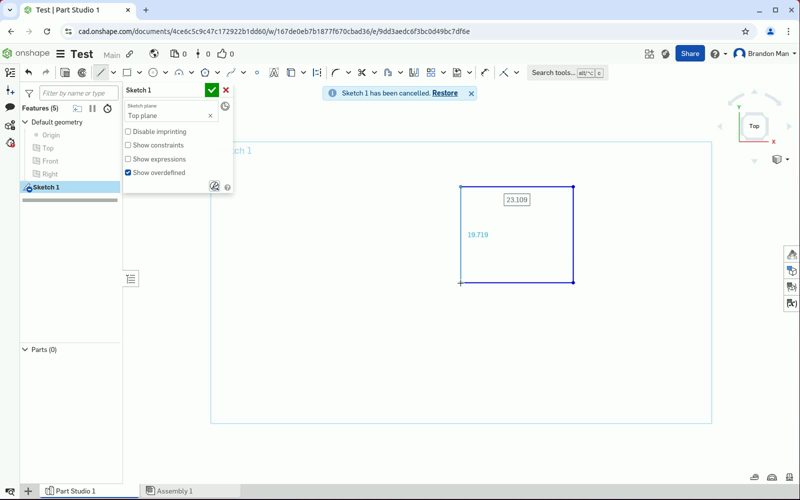
key(esc)
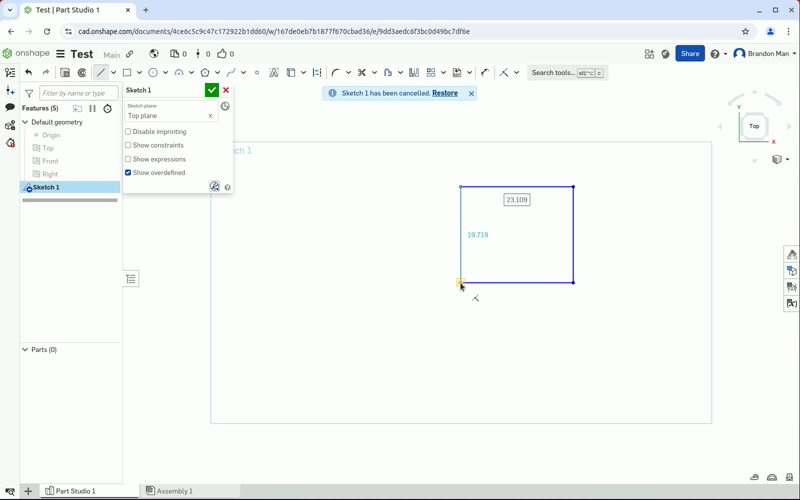
key(c)
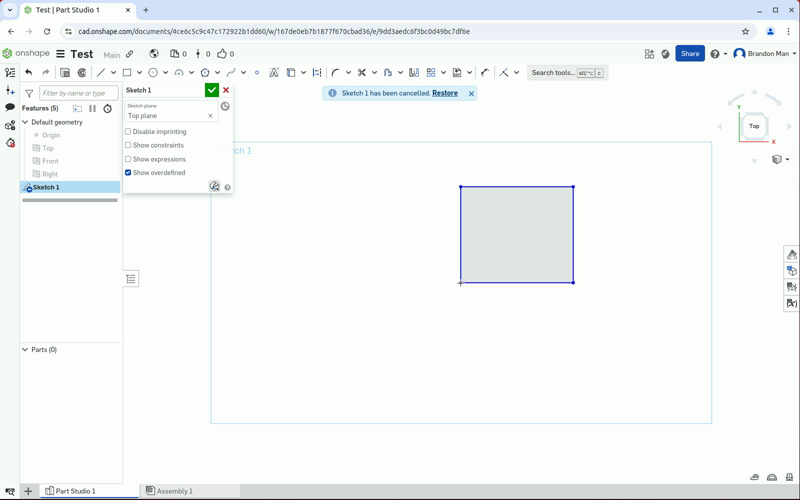
key_down(shift)
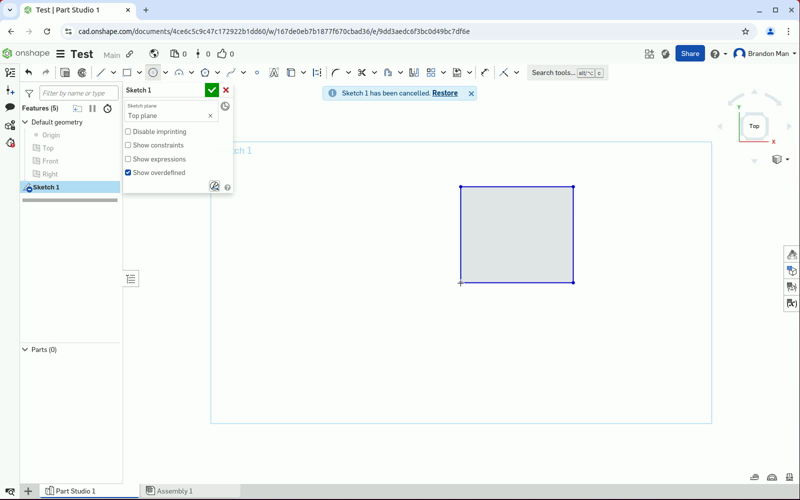
mouse_move(535, 207)
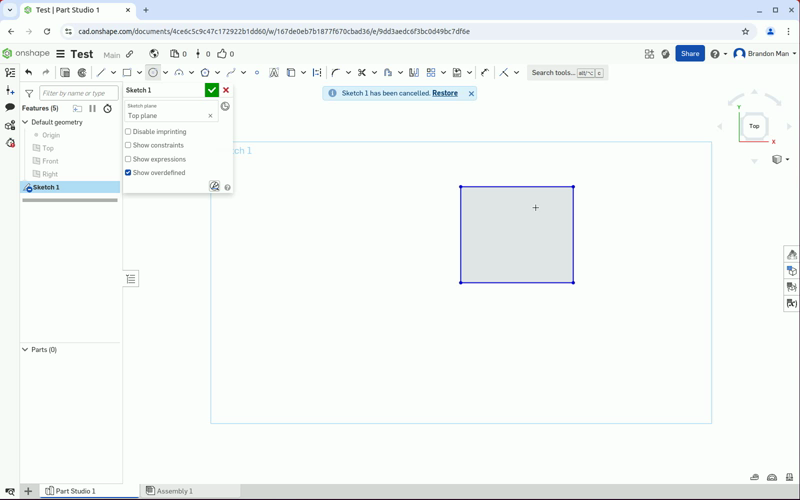
click(535, 207)
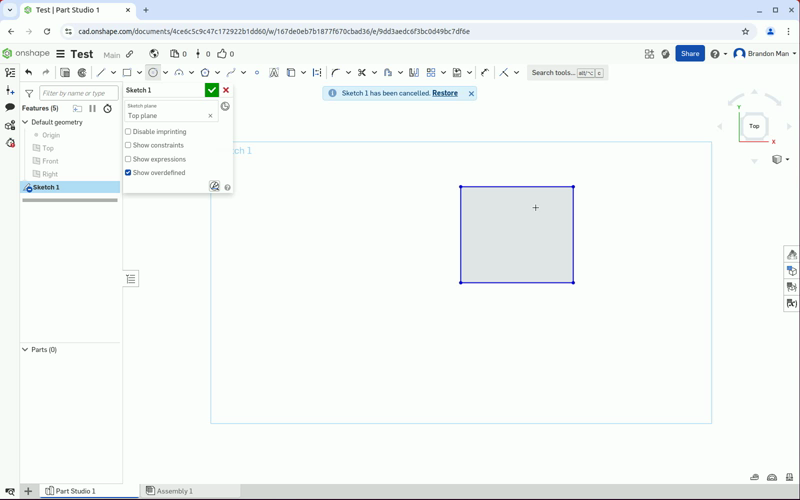
key_up(shift)
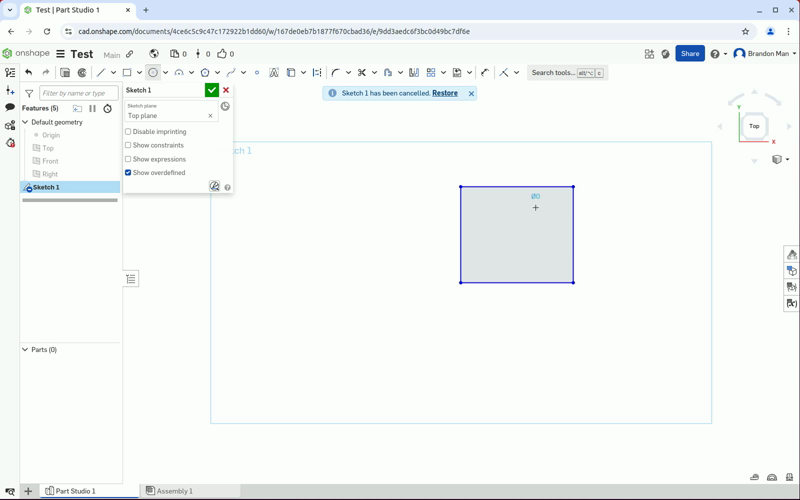
mouse_move(537, 207)
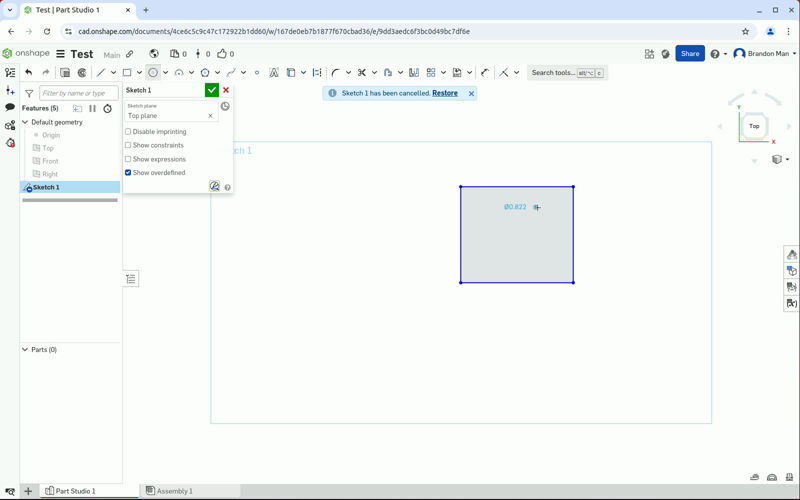
scroll(6)
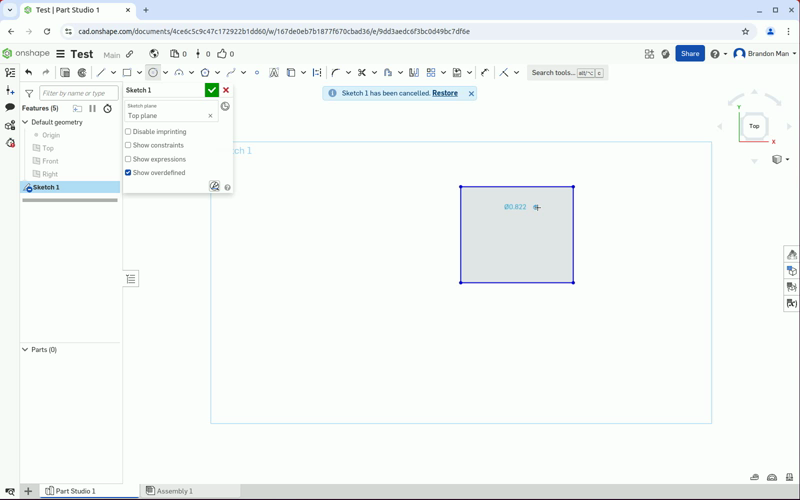
scroll(6)
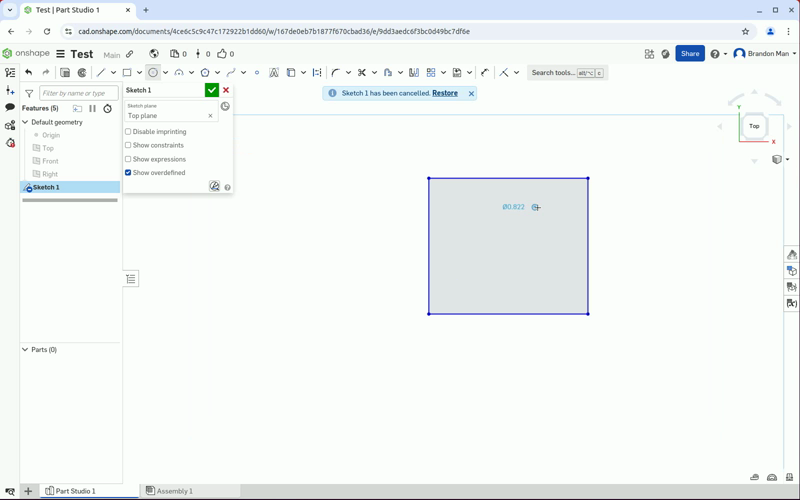
scroll(6)
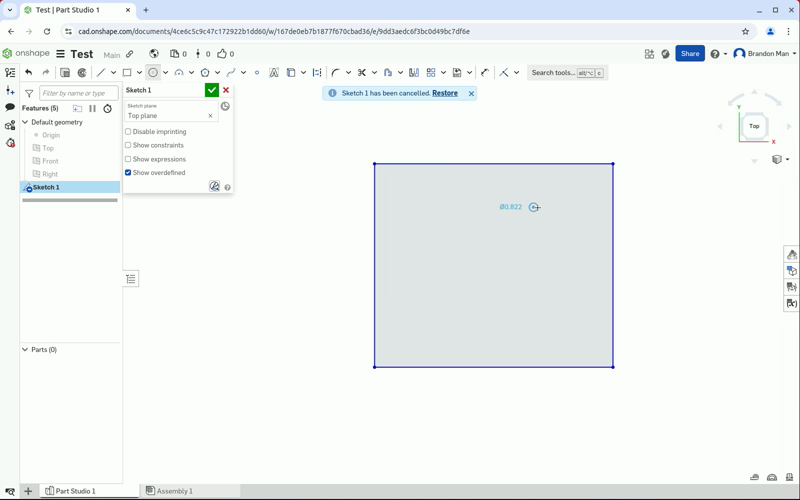
scroll(6)
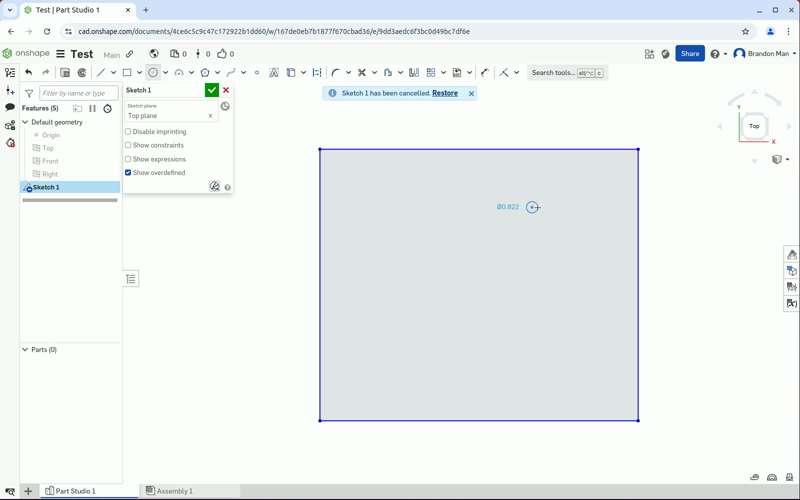
scroll(6)
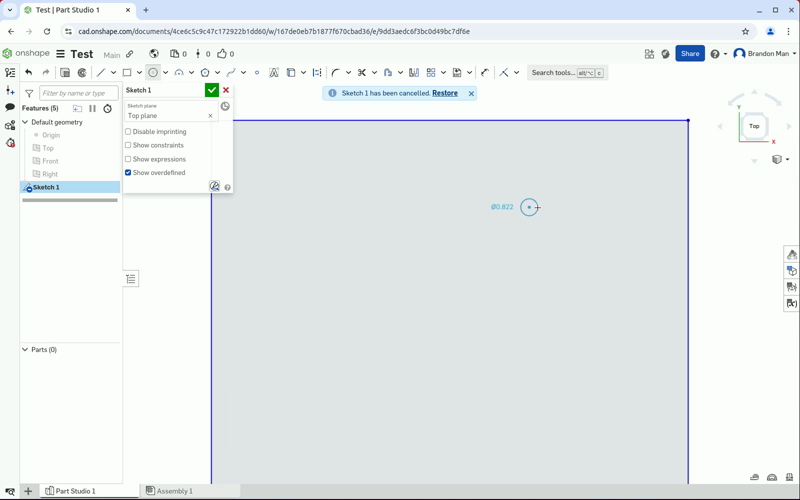
scroll(6)
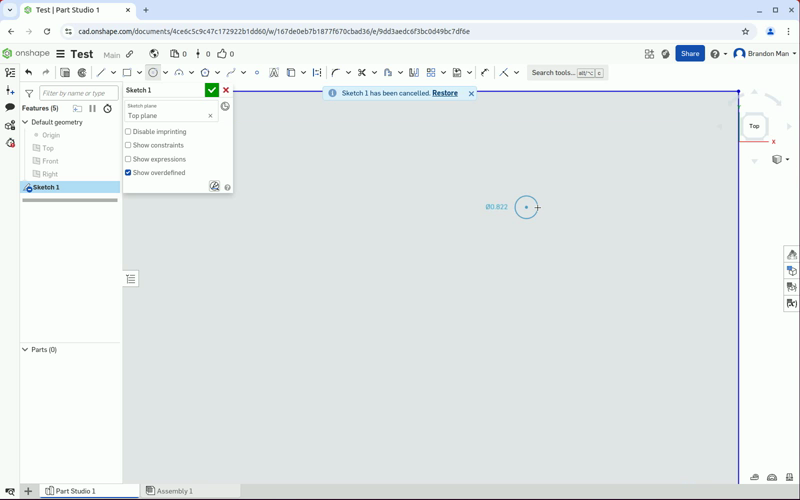
scroll(6)
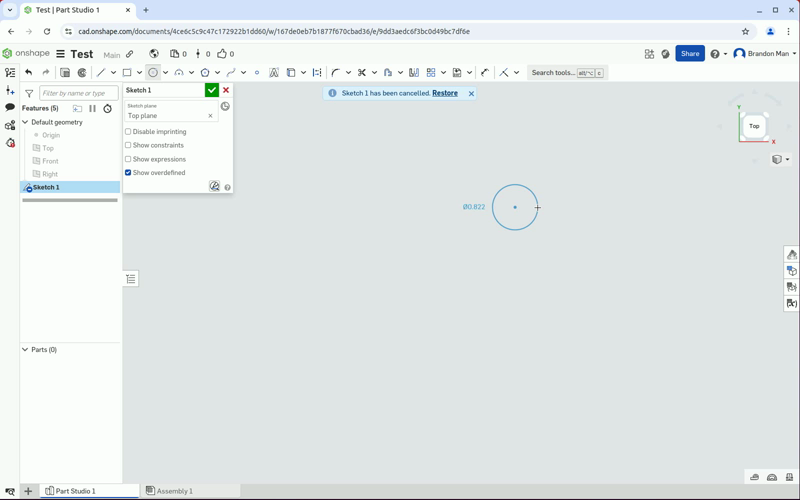
click(537, 207)
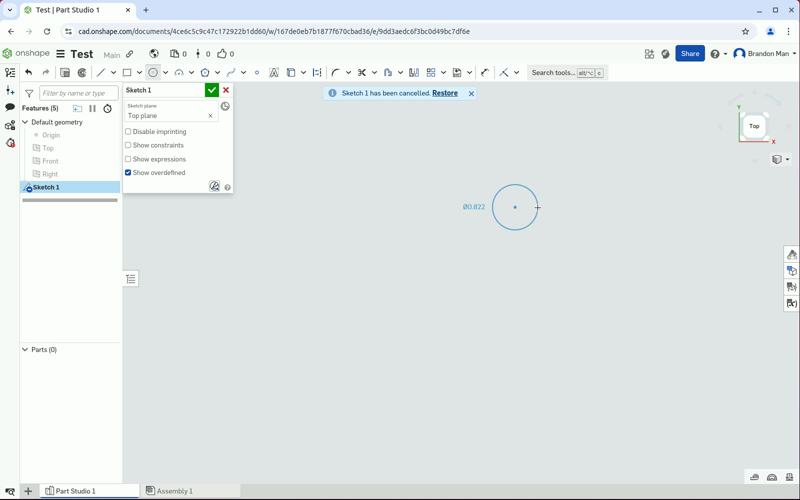
scroll(-6)
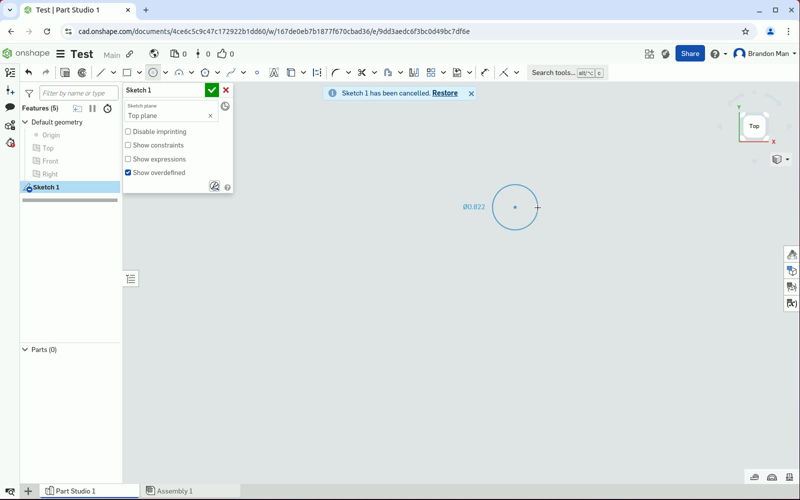
scroll(-6)
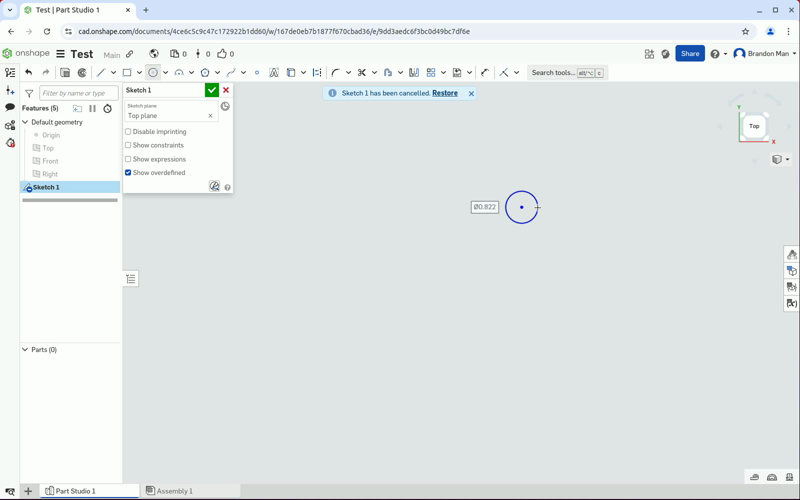
scroll(-6)
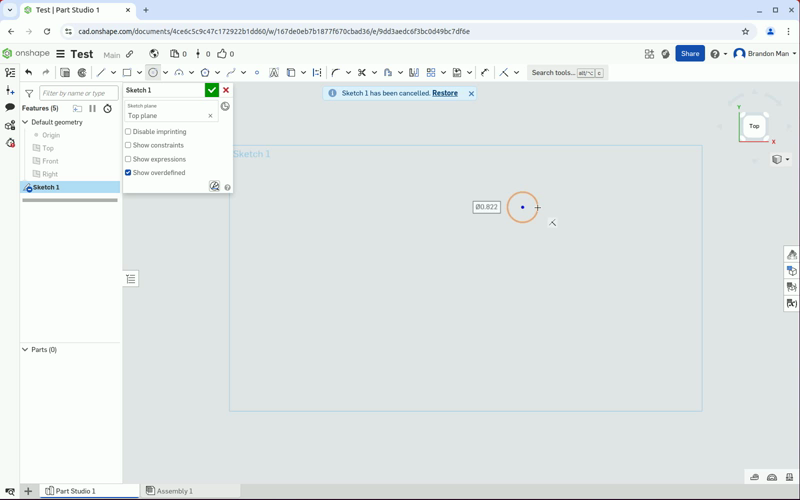
scroll(-6)
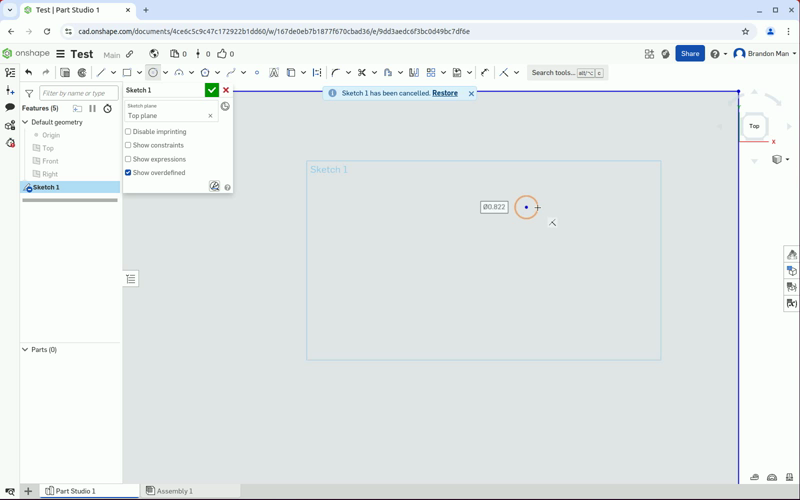
scroll(-6)
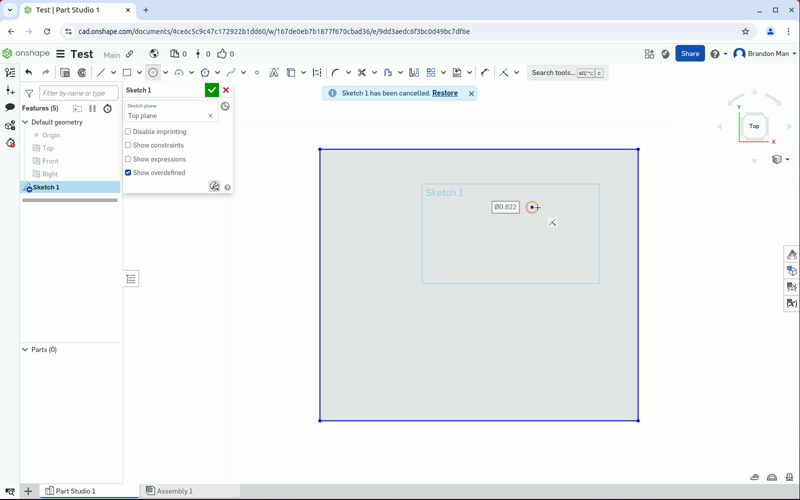
scroll(-6)
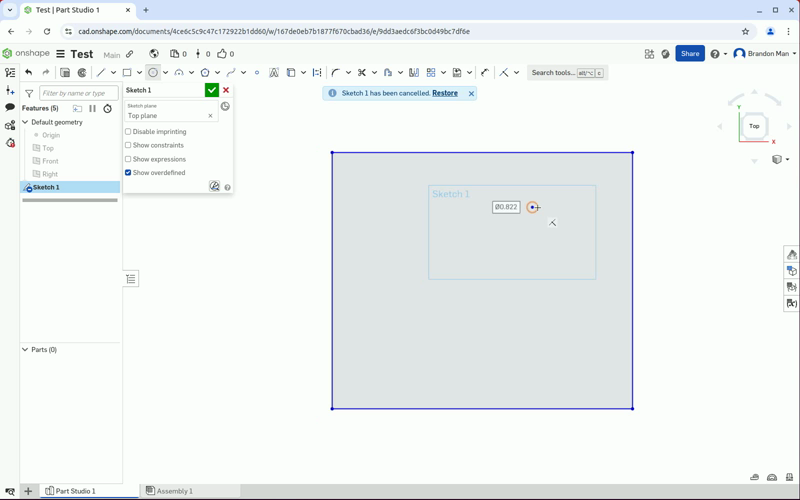
scroll(-6)
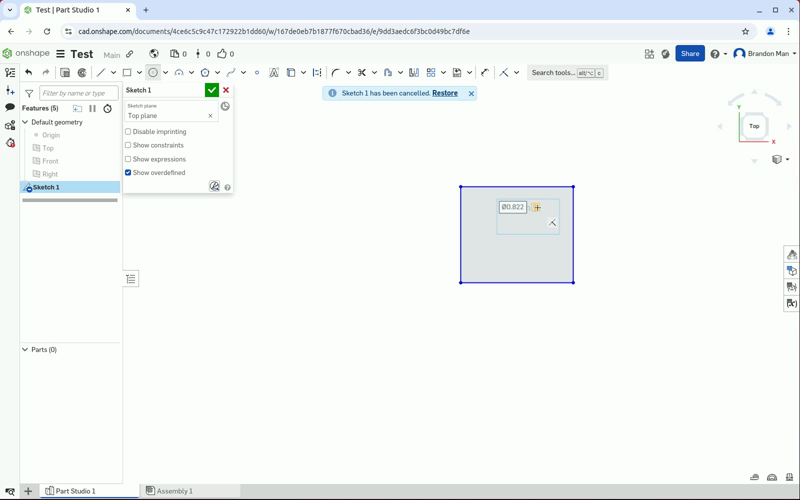
key(esc)
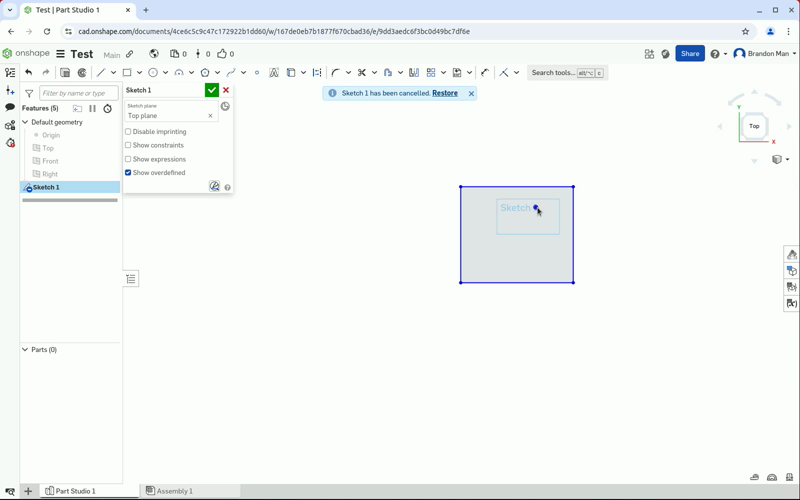
key(c)
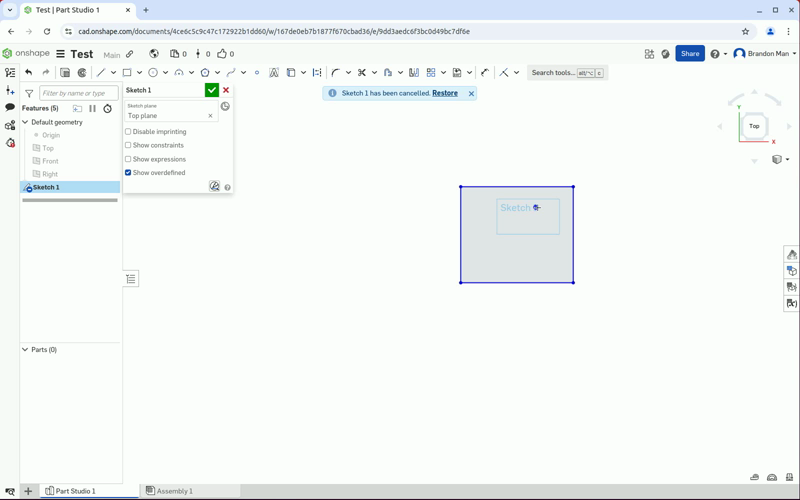
key_down(shift)
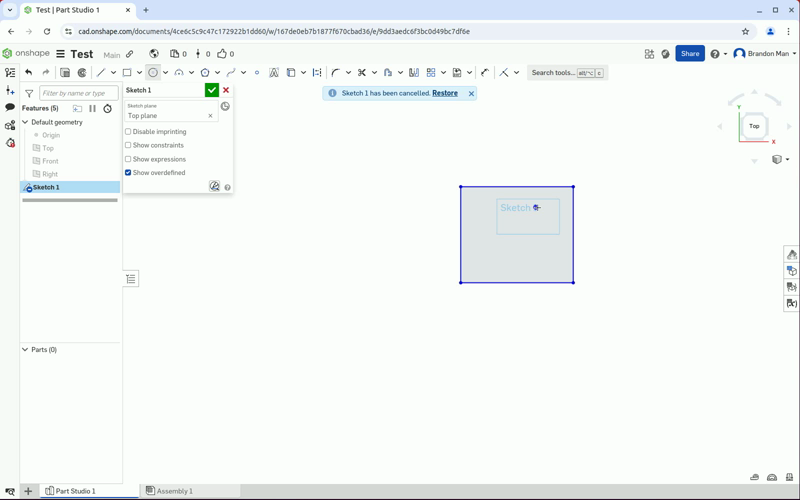
mouse_move(554, 233)
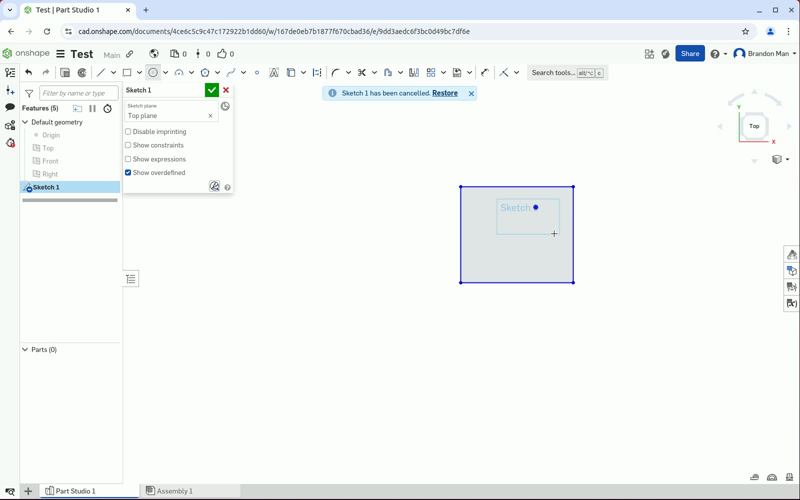
click(554, 233)
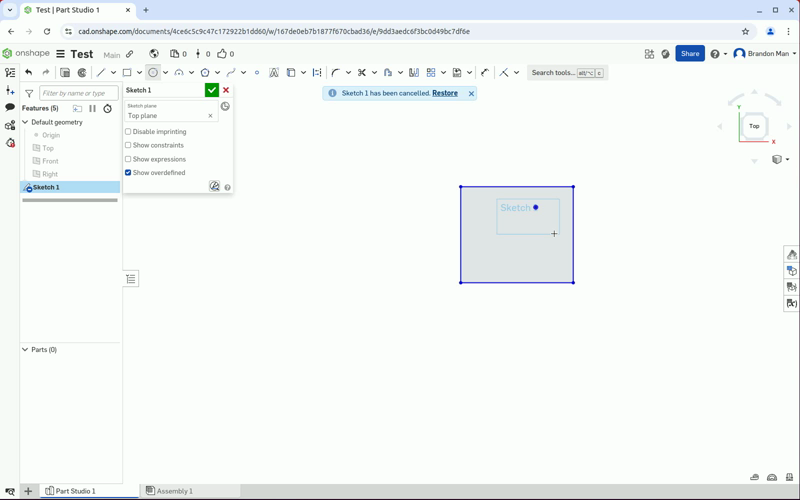
key_up(shift)
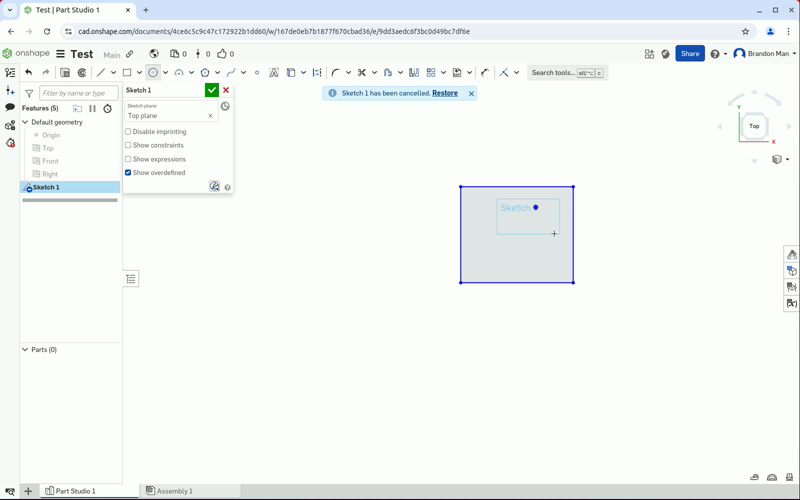
mouse_move(559, 233)
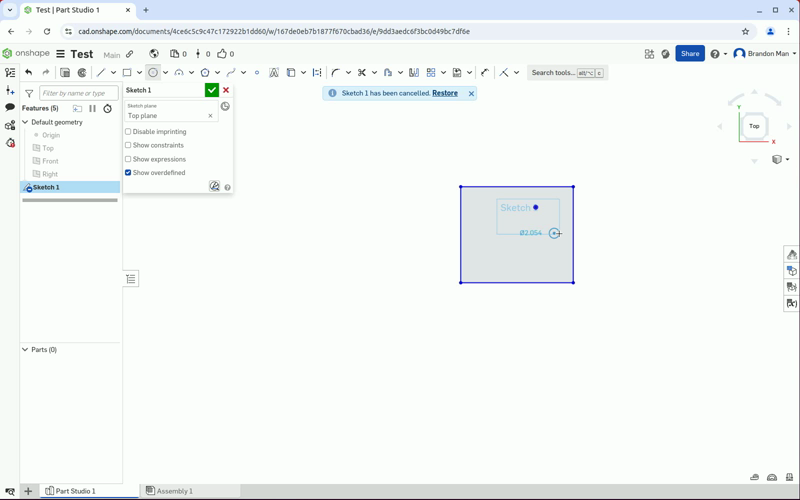
click(559, 233)
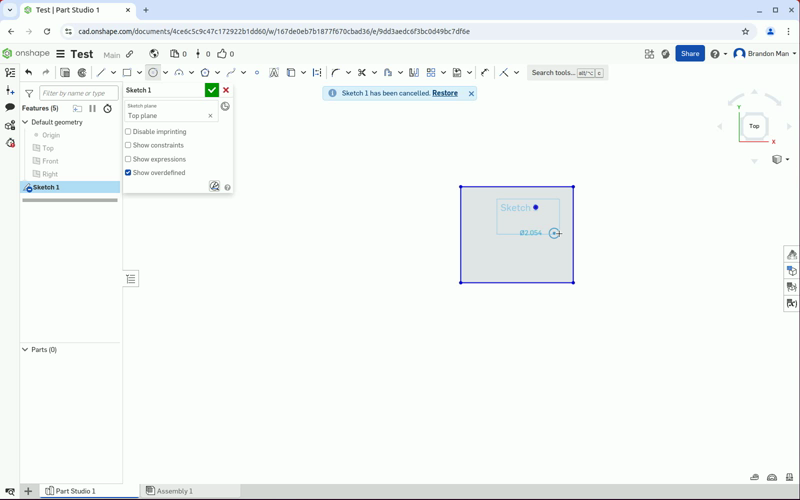
key(esc)
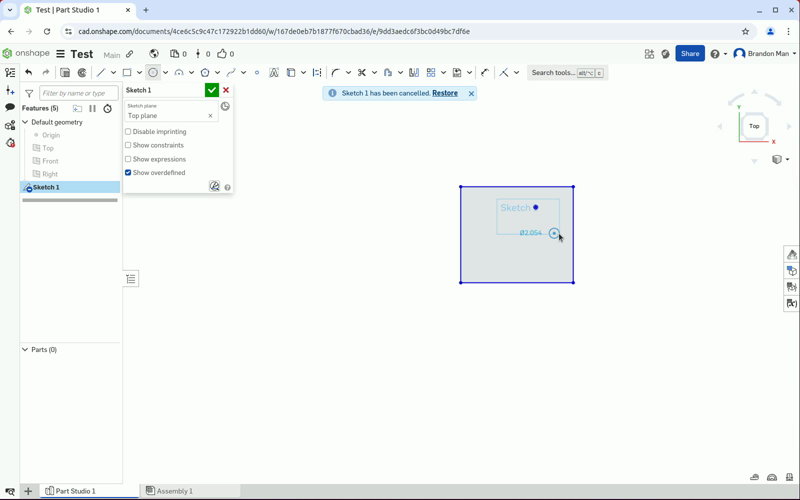
key(c)
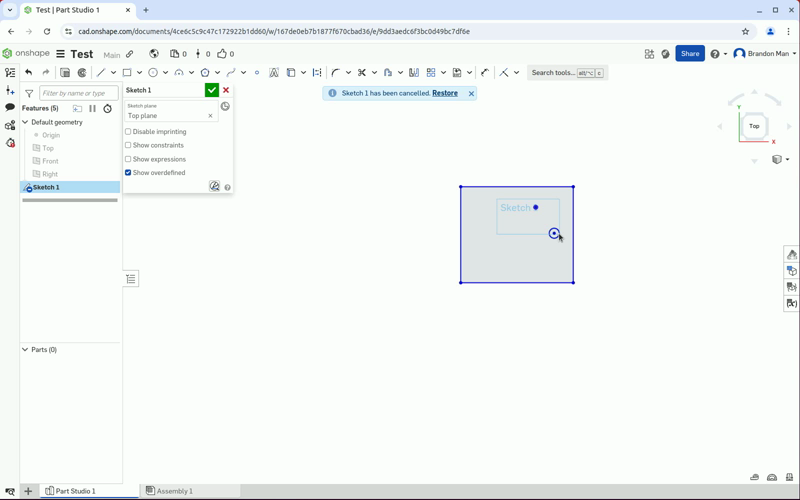
key_down(shift)
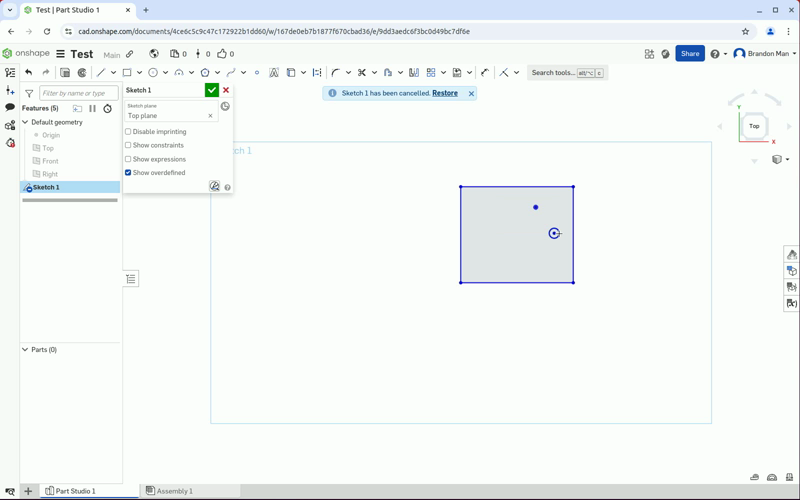
mouse_move(563, 207)
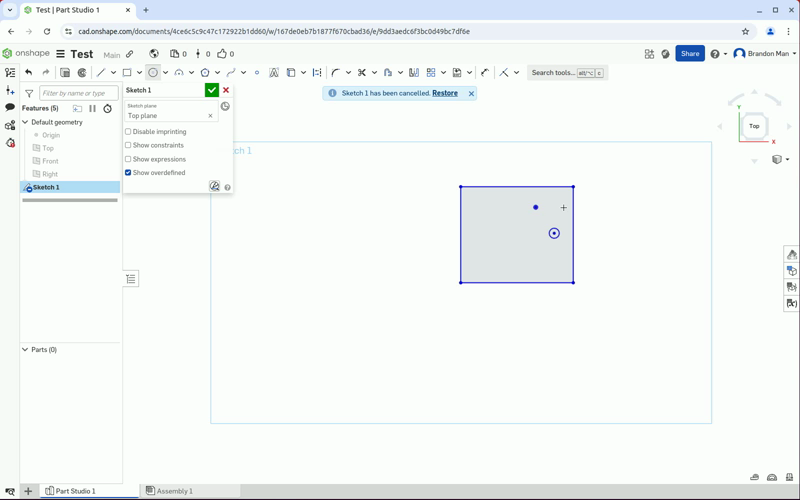
click(563, 207)
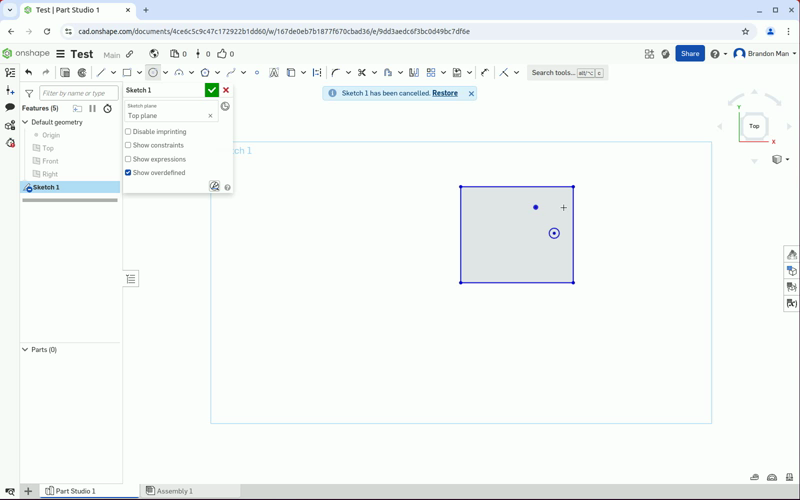
key_up(shift)
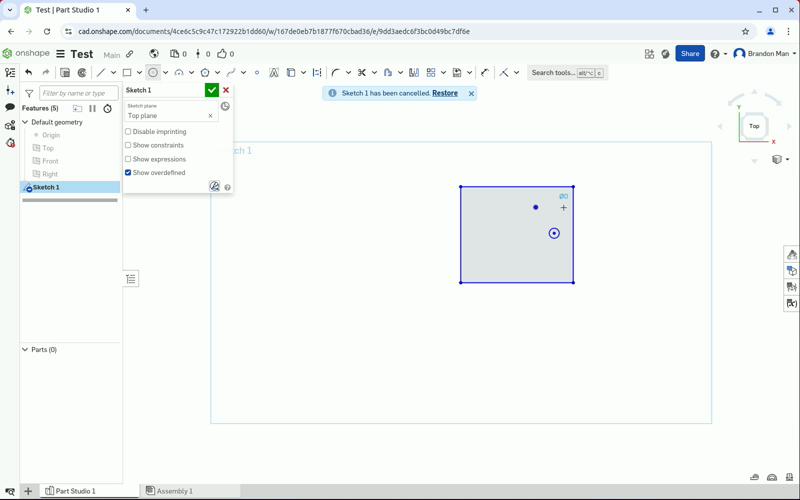
mouse_move(566, 207)
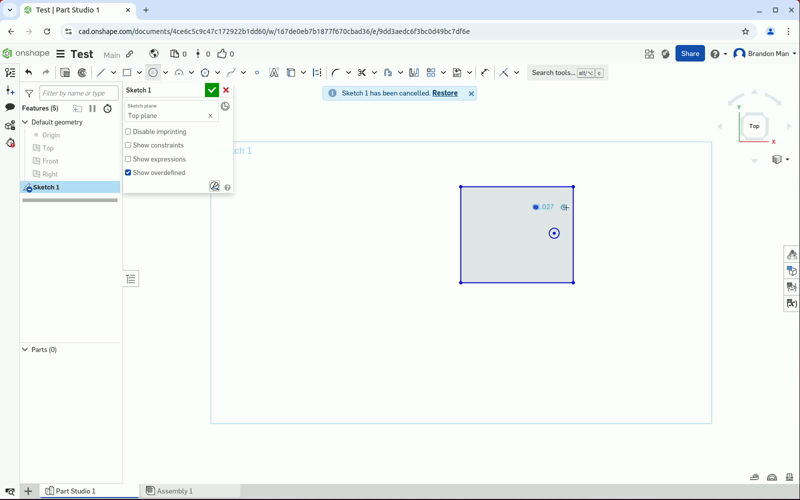
scroll(6)
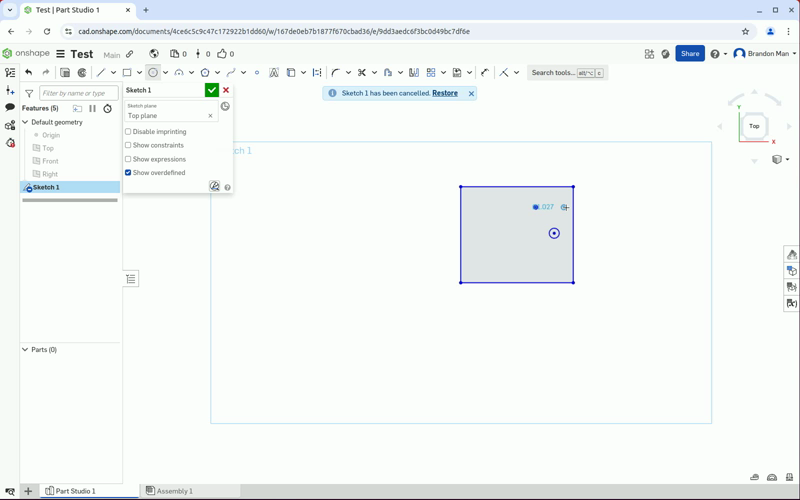
scroll(6)
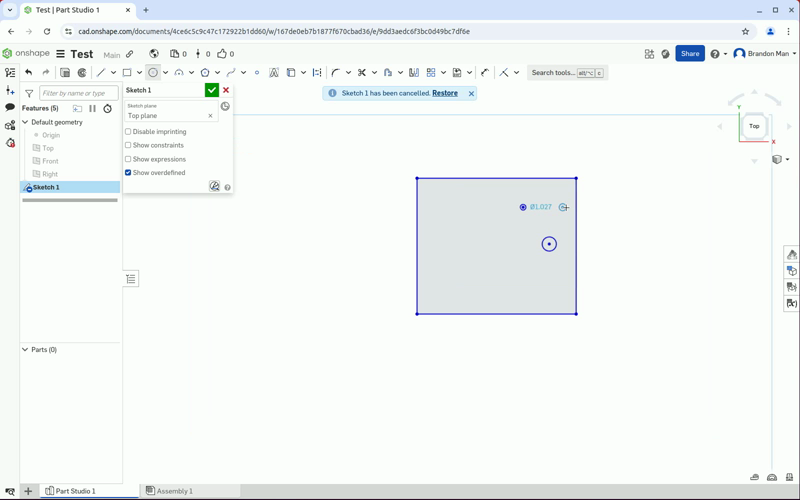
scroll(6)
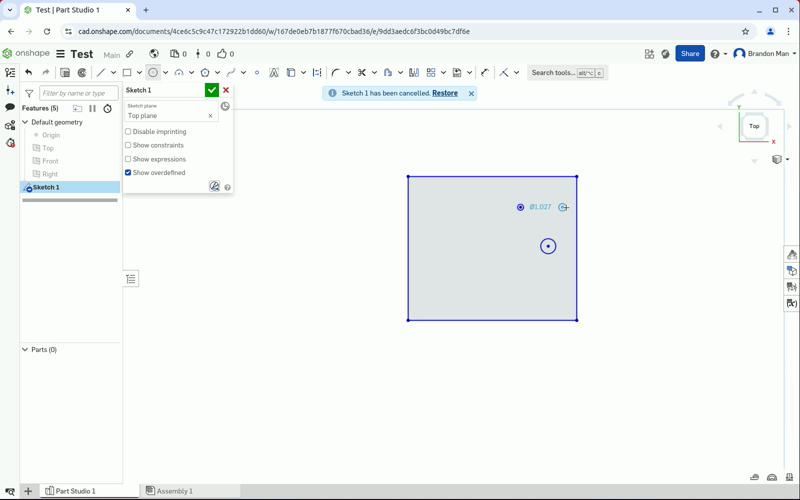
scroll(6)
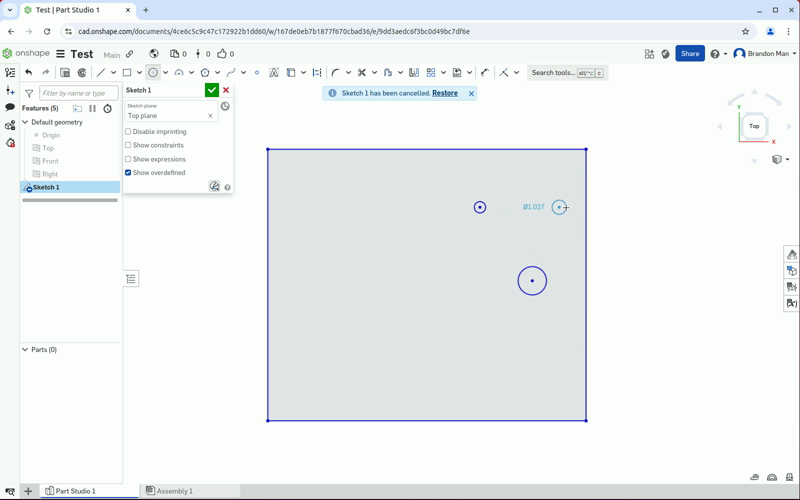
scroll(6)
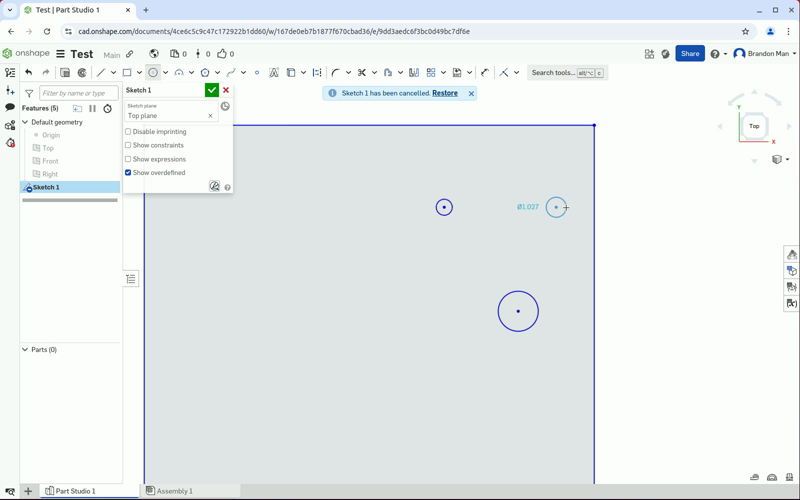
scroll(6)
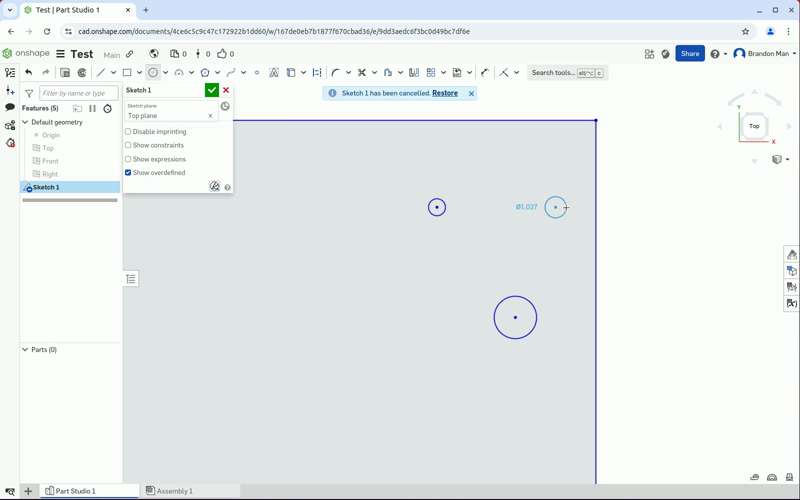
scroll(6)
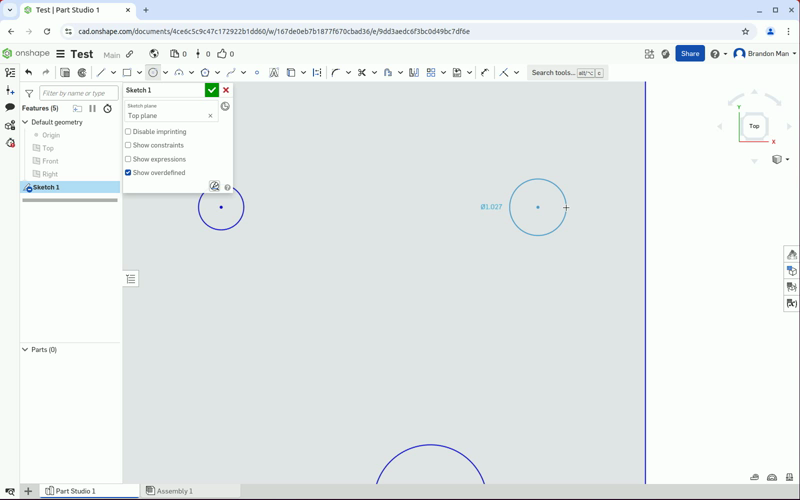
click(566, 207)
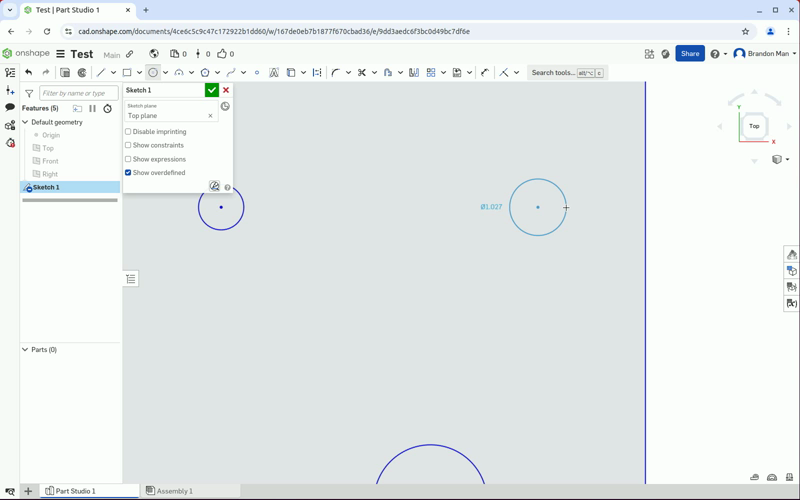
scroll(-6)
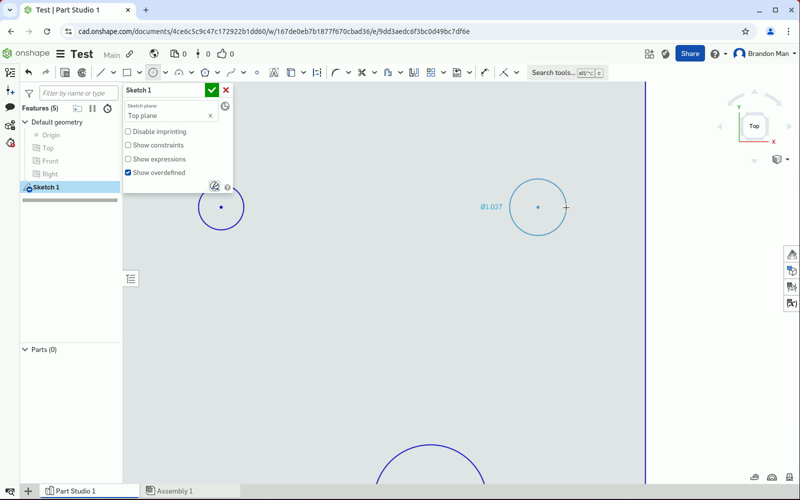
scroll(-6)
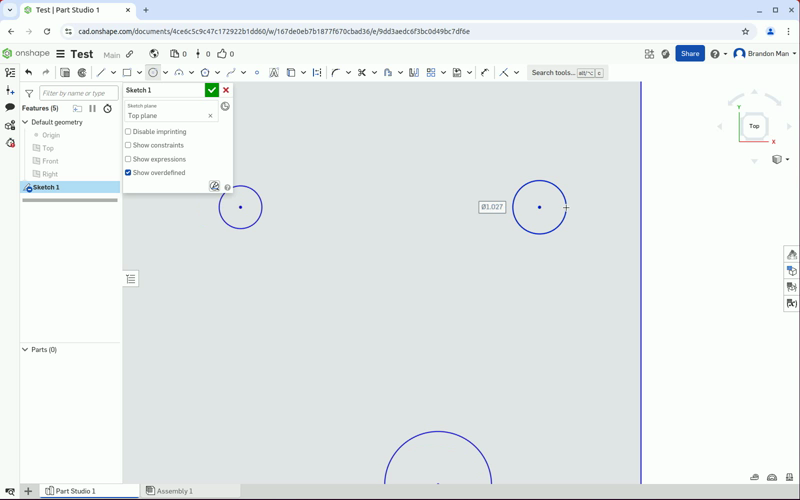
scroll(-6)
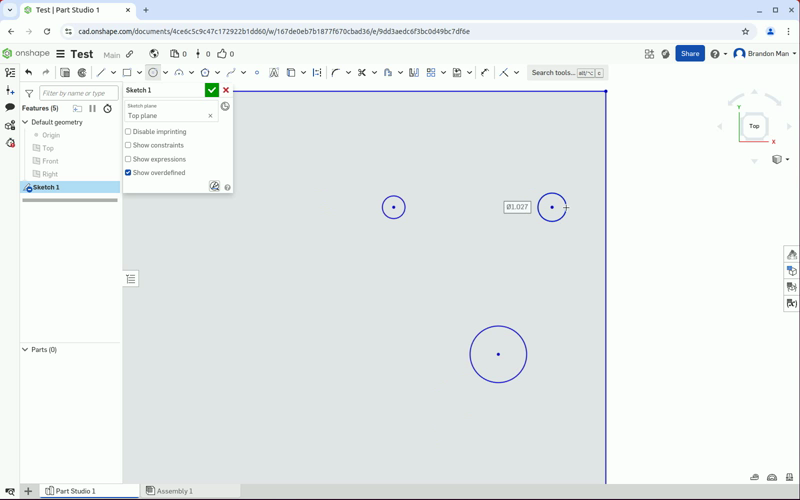
scroll(-6)
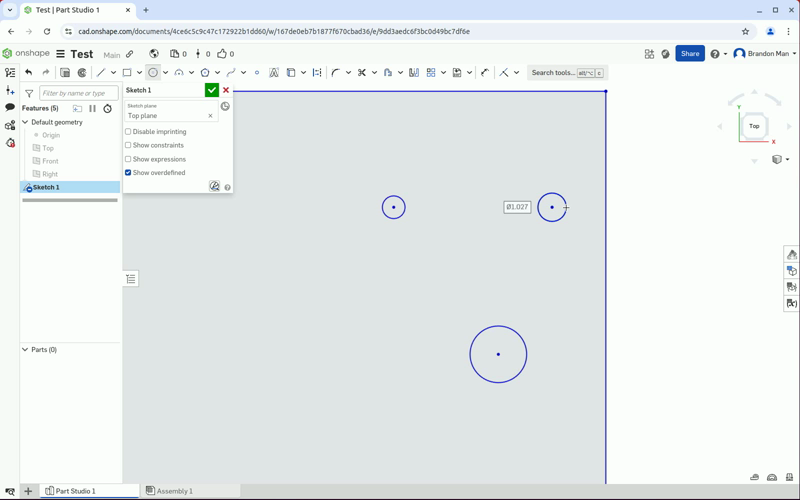
scroll(-6)
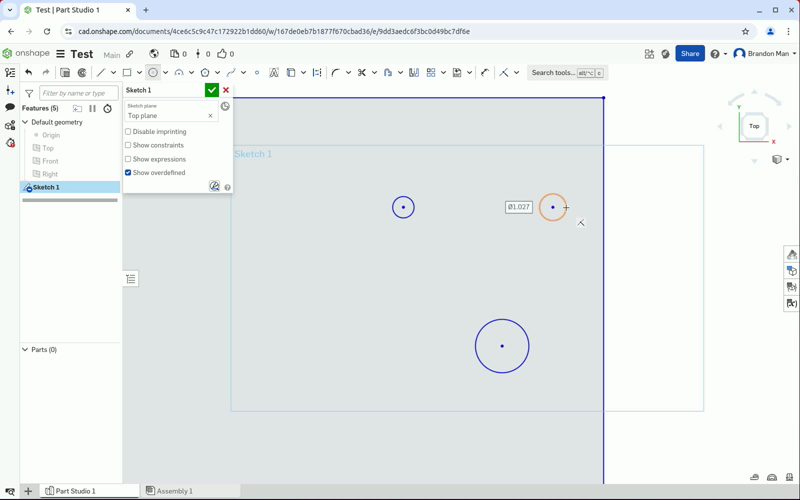
scroll(-6)
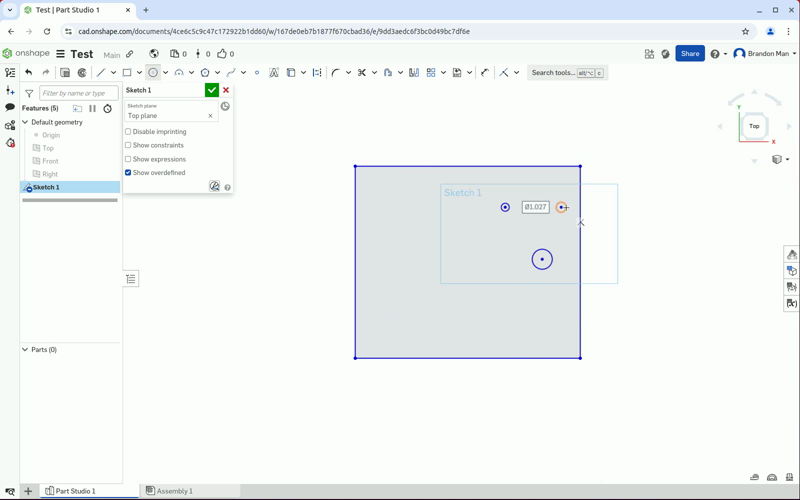
scroll(-6)
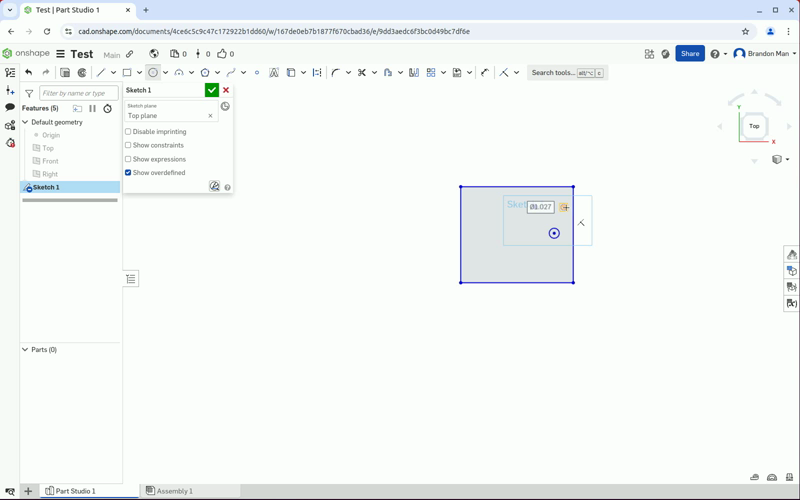
key(esc)
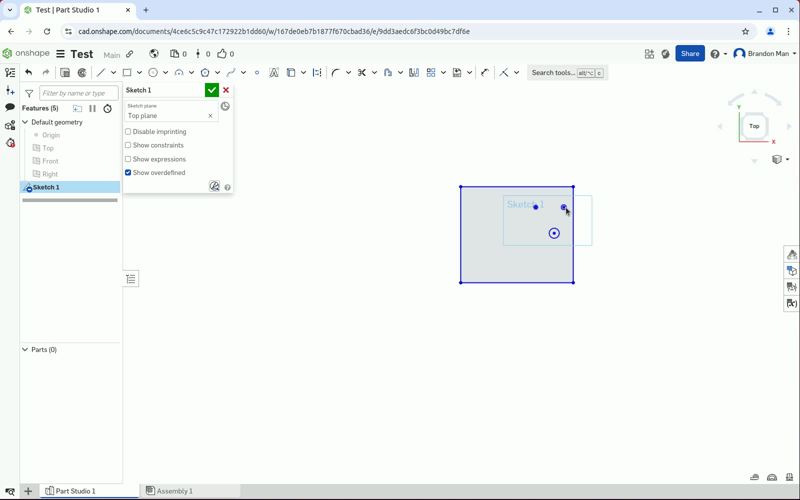
mouse_move(471, 240)
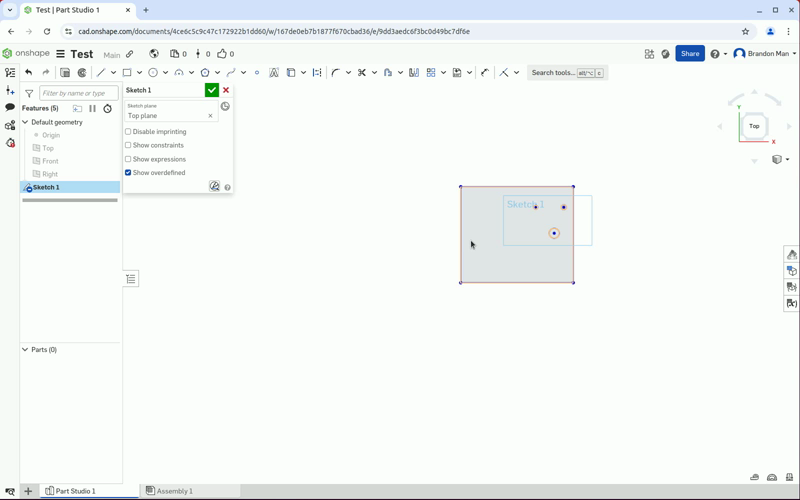
click(471, 240)
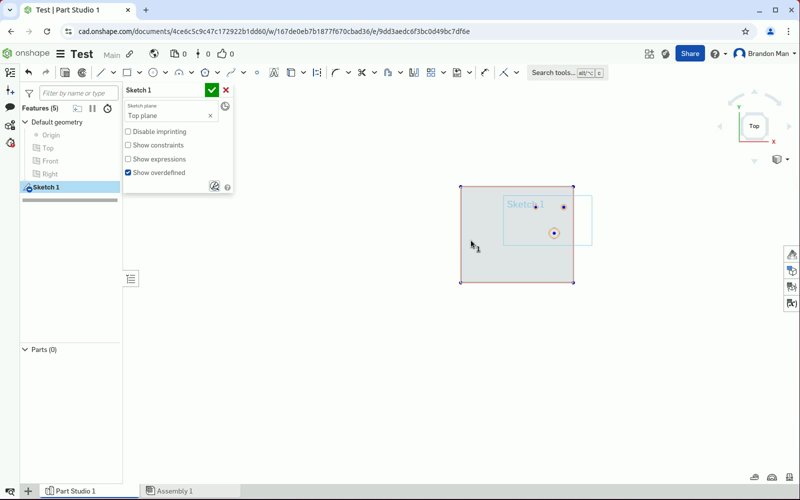
mouse_move(73, 352)
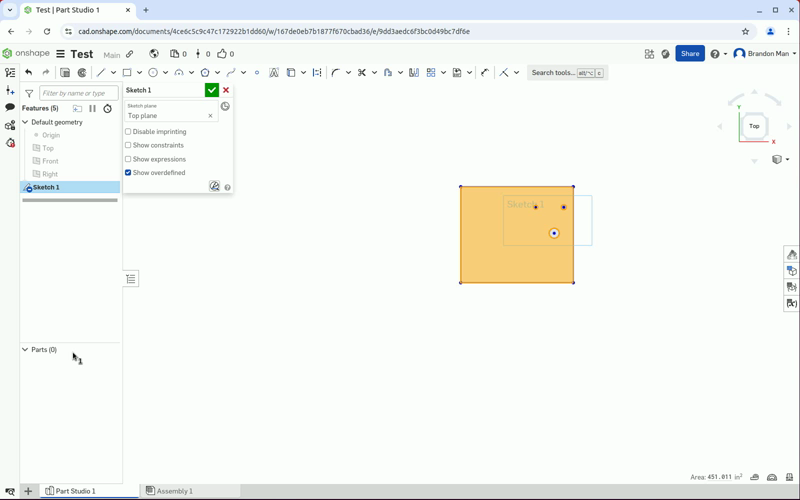
key(shift+y)
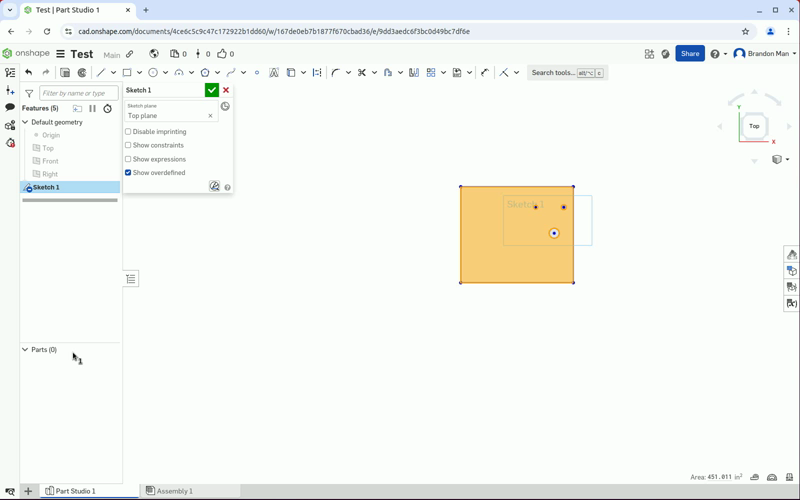
key(shift+e)
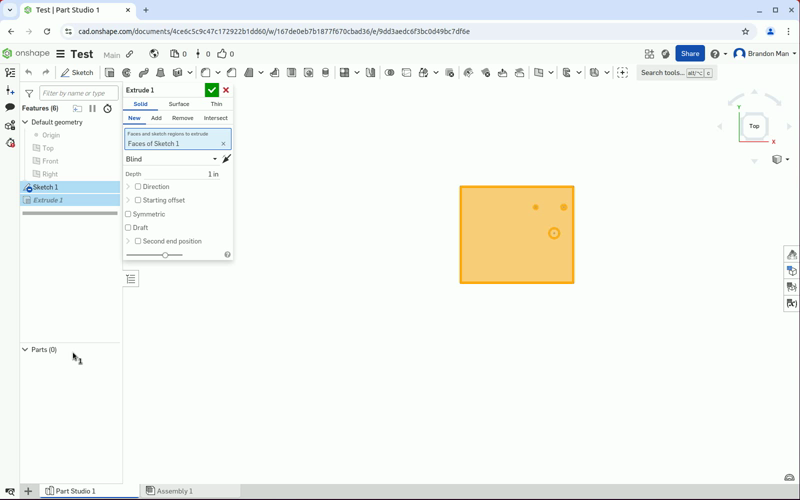
mouse_move(143, 106)
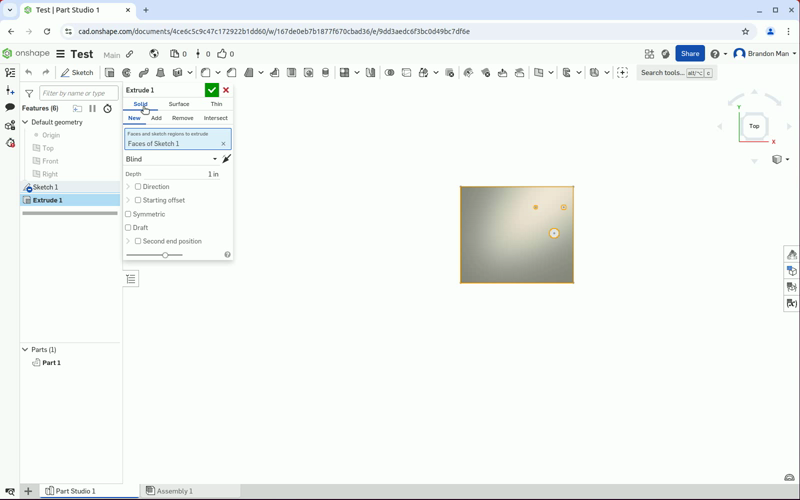
click(143, 106)
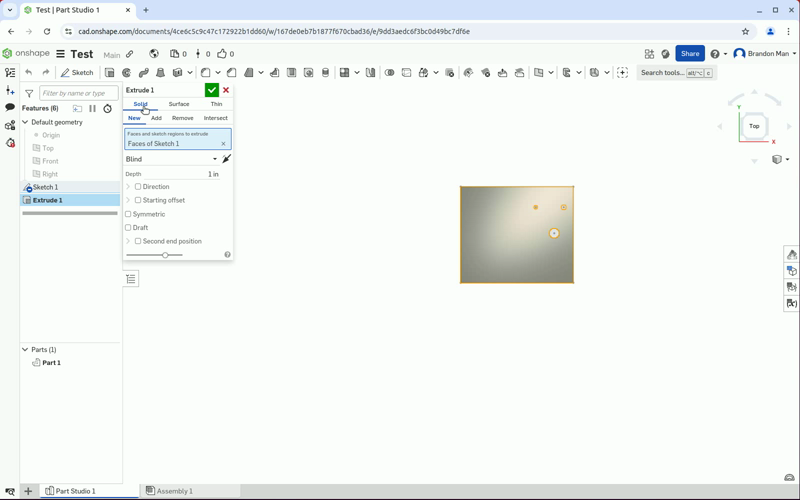
mouse_move(137, 120)
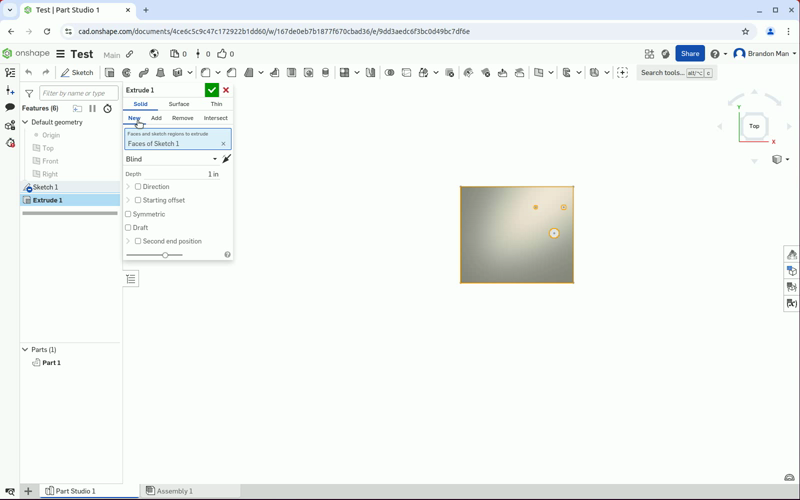
click(137, 120)
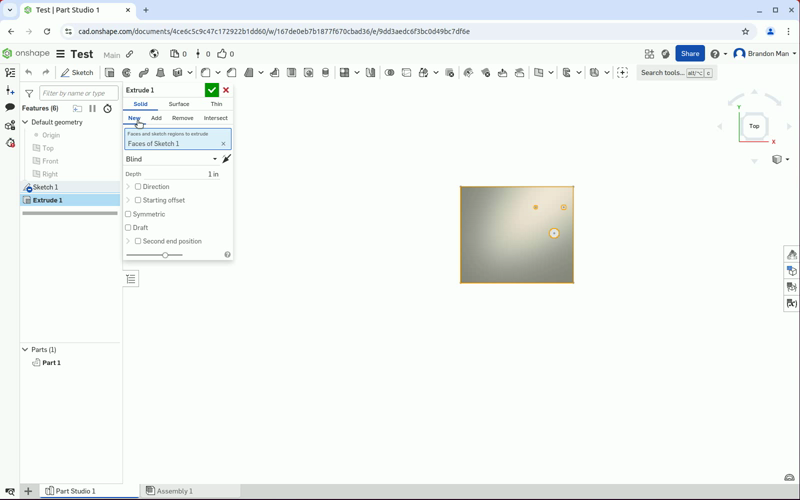
key(tab, 4)
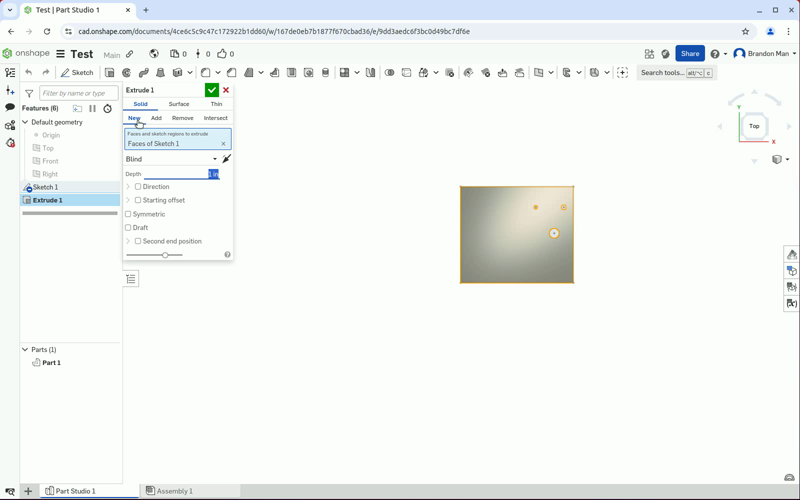
text(-0.241)
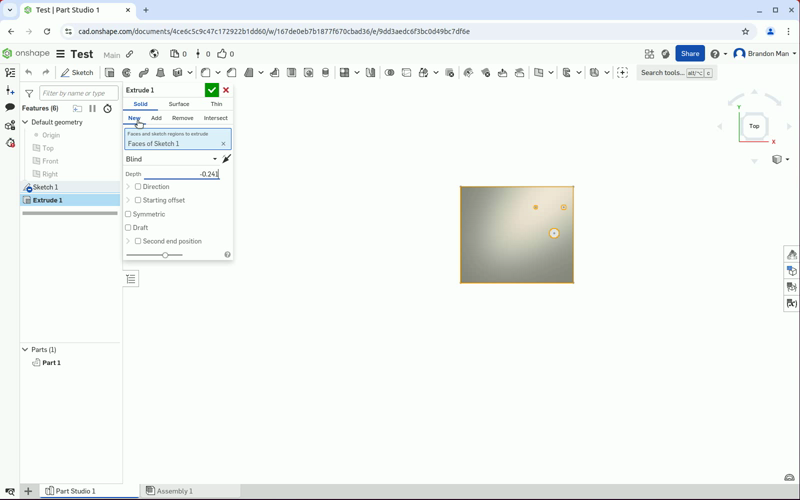
key(enter)
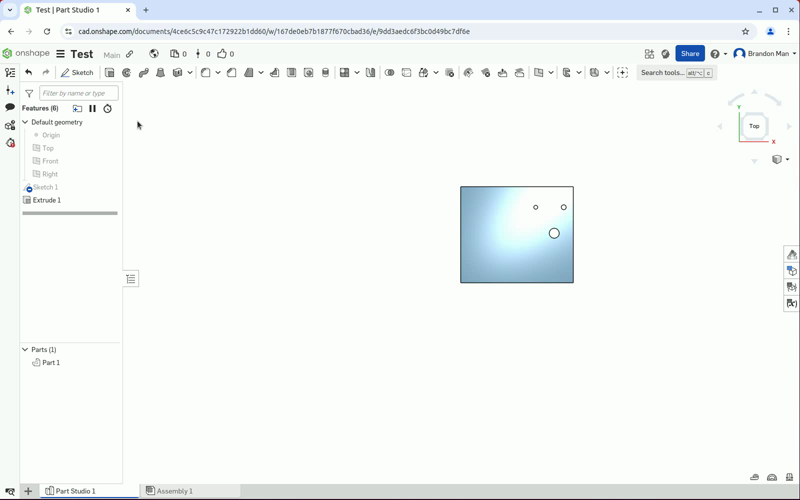
key(shift+h)
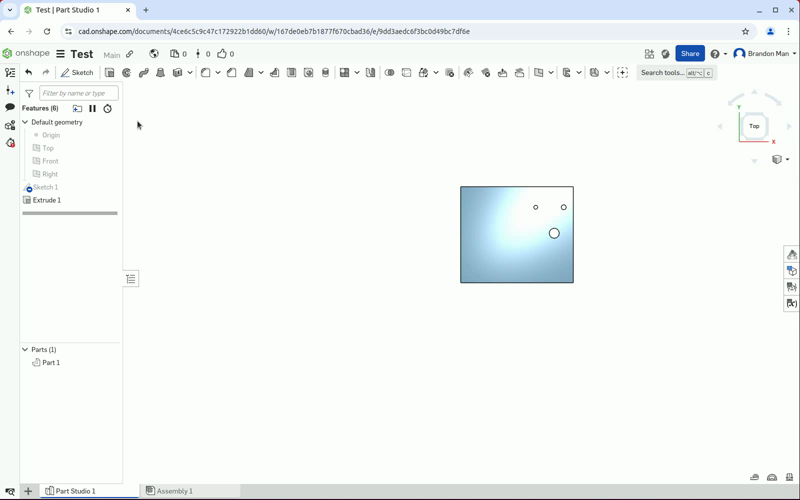
key(shift+h)
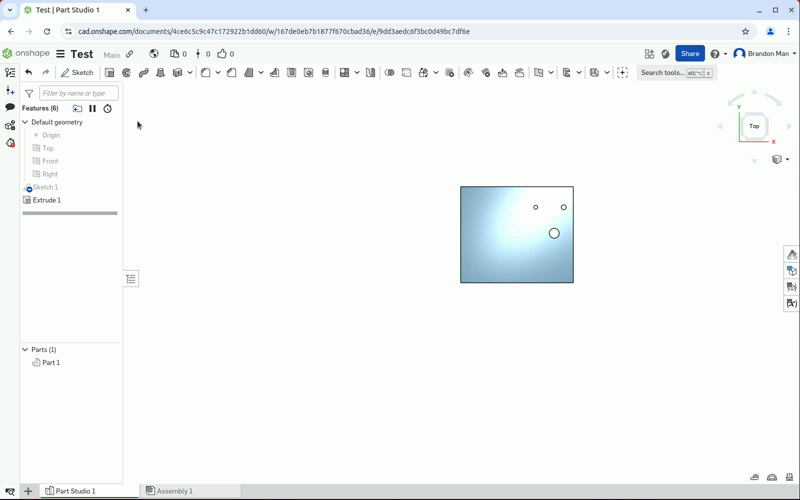
mouse_move(73, 189)
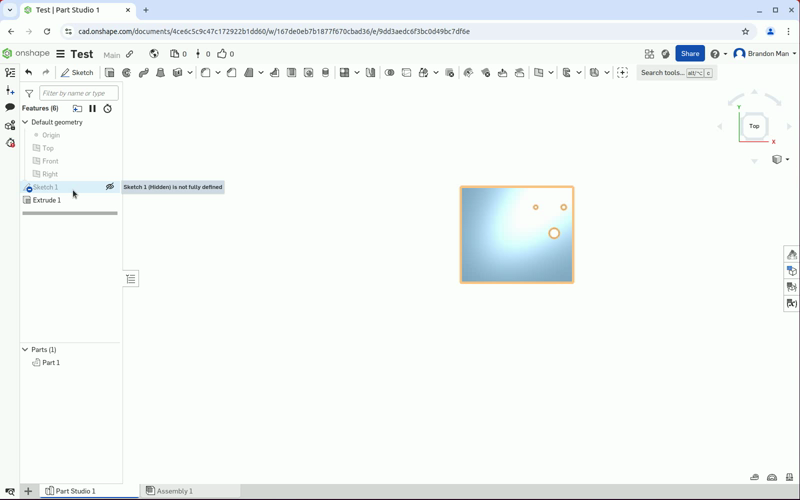
click(73, 189)
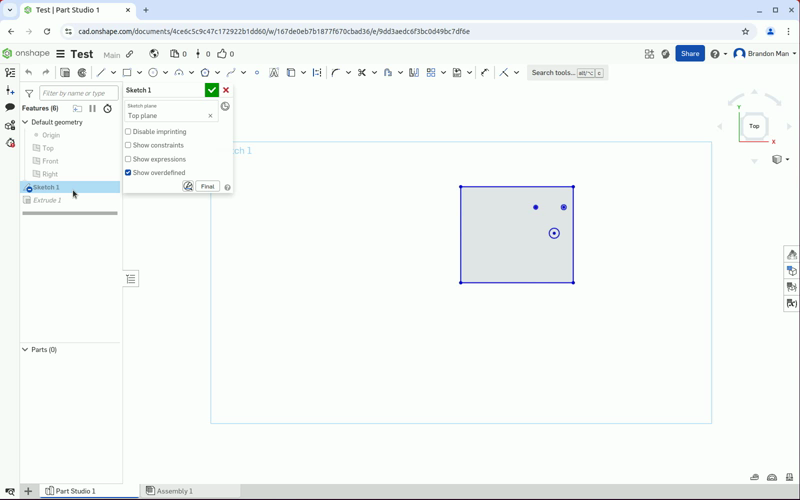
mouse_move(229, 92)
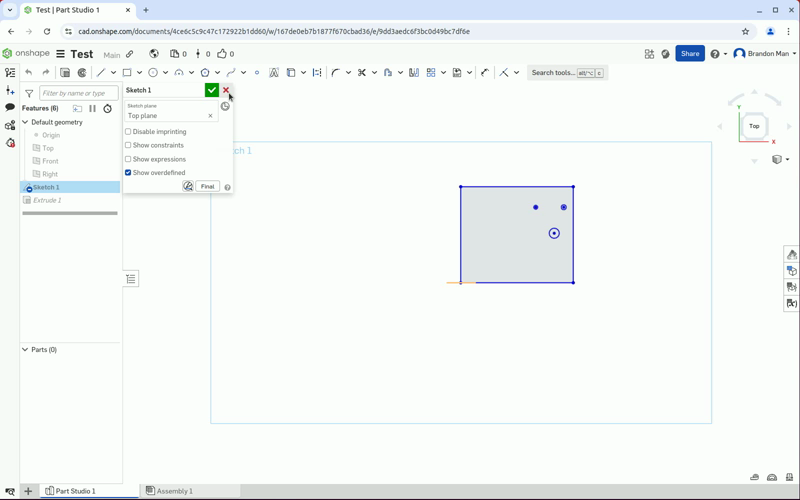
click(229, 92)
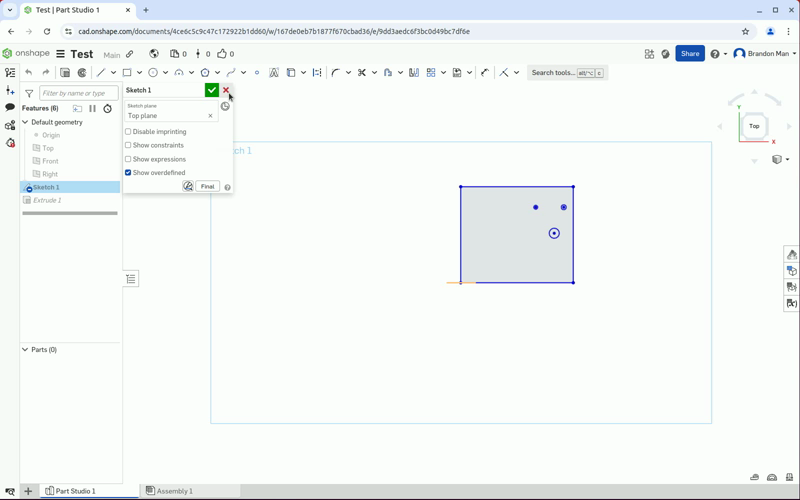
key(shift+s)
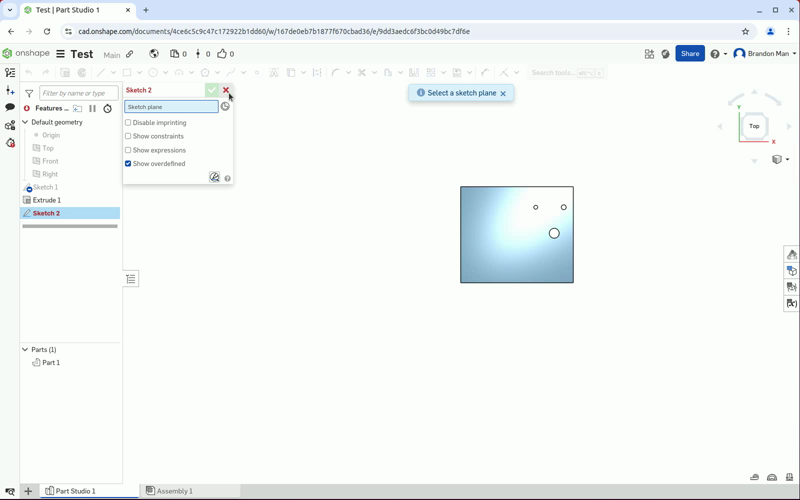
mouse_move(73, 150)
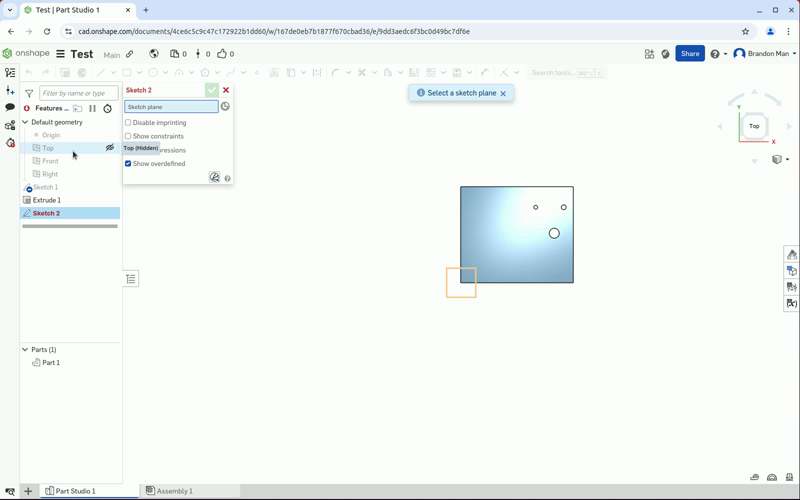
click(73, 150)
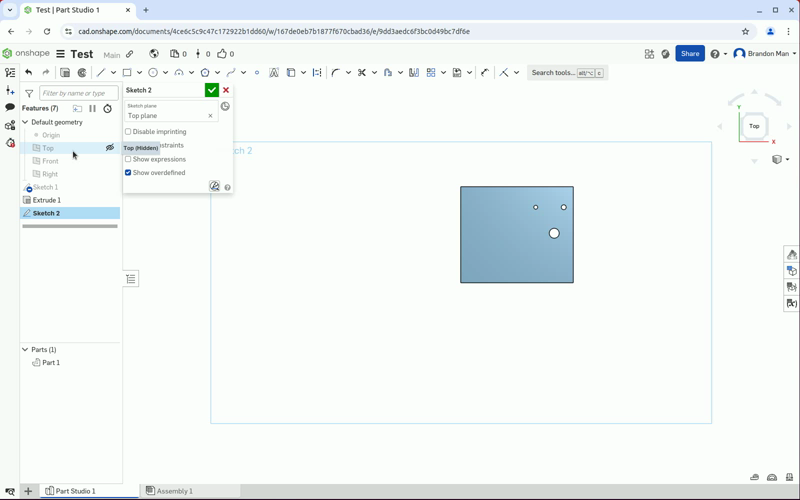
mouse_move(73, 352)
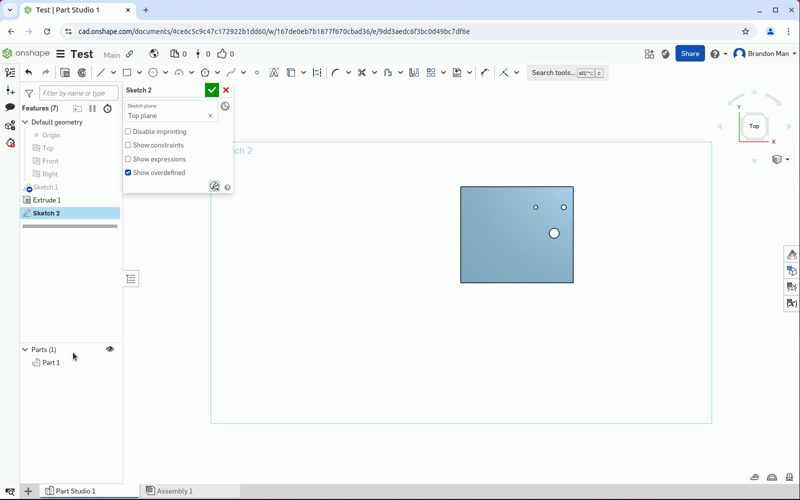
key(y)
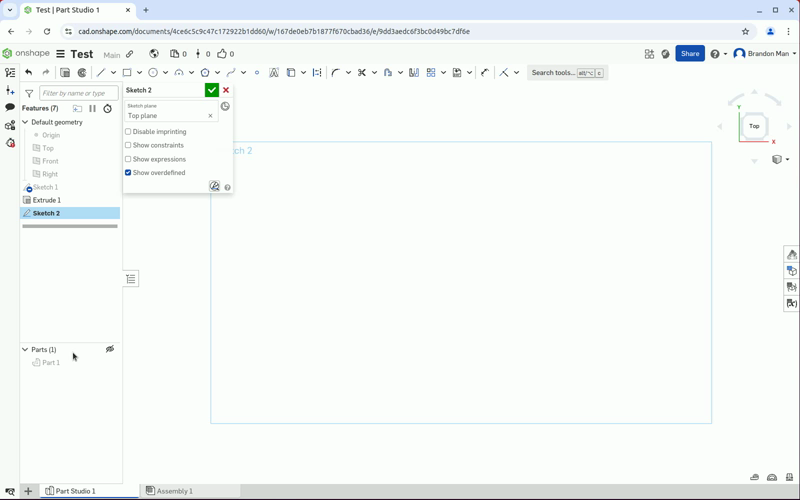
key(l)
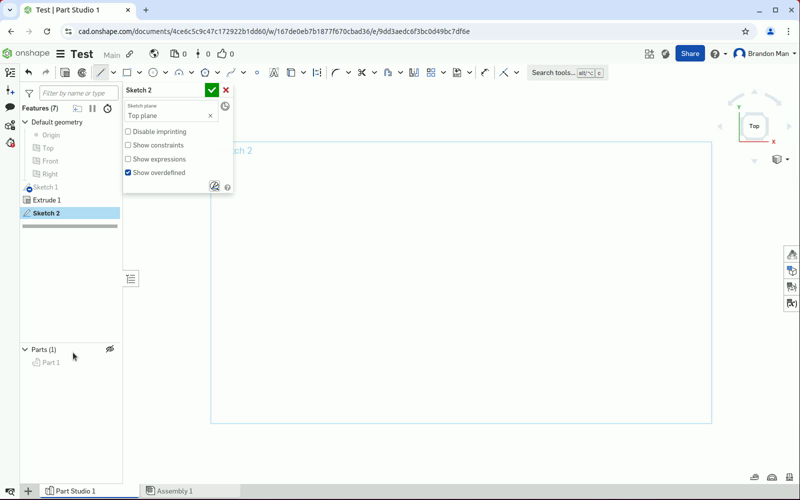
key_down(shift)
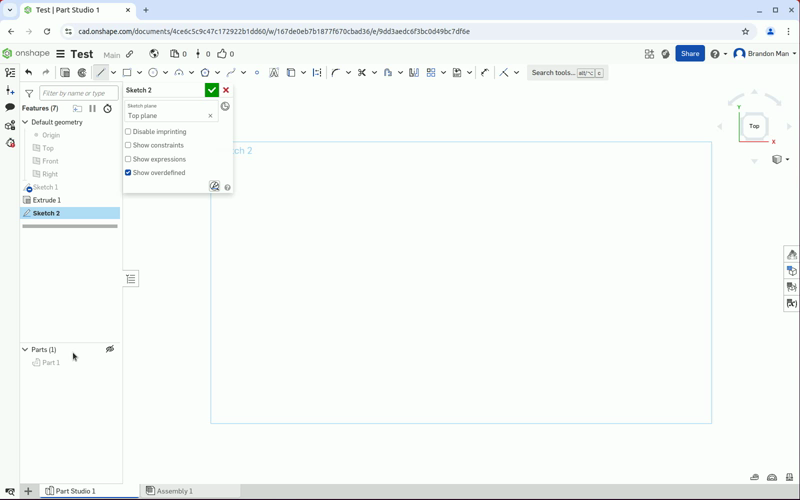
mouse_move(464, 279)
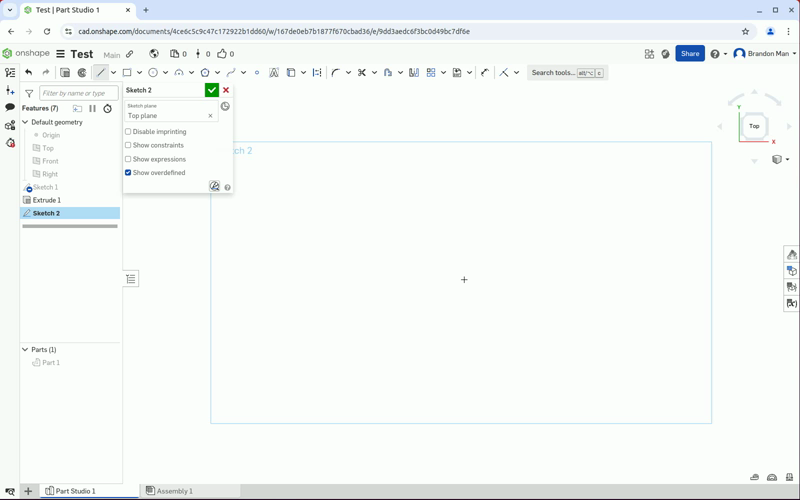
click(464, 279)
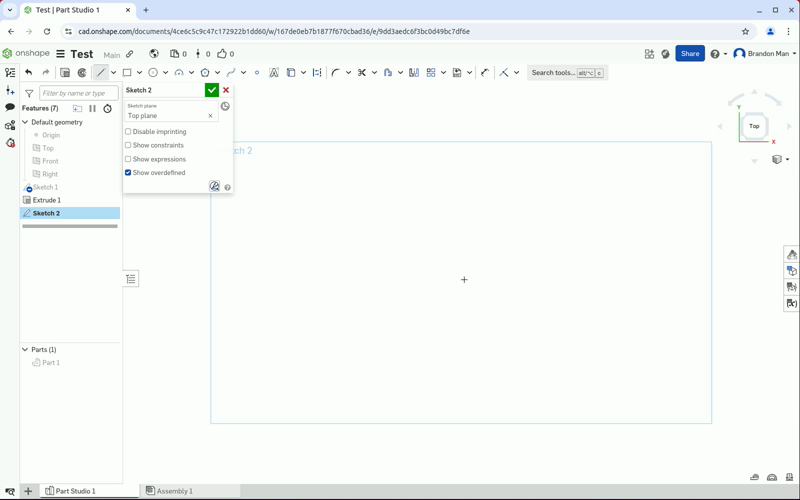
key_up(shift)
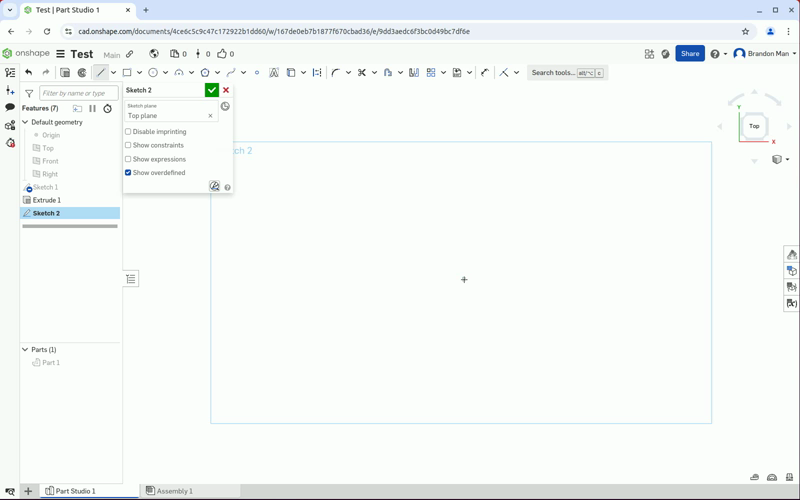
key_down(shift)
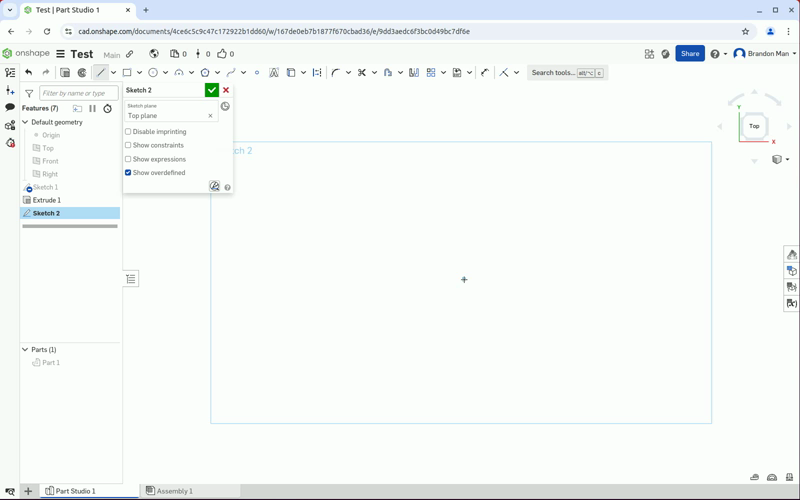
mouse_move(569, 279)
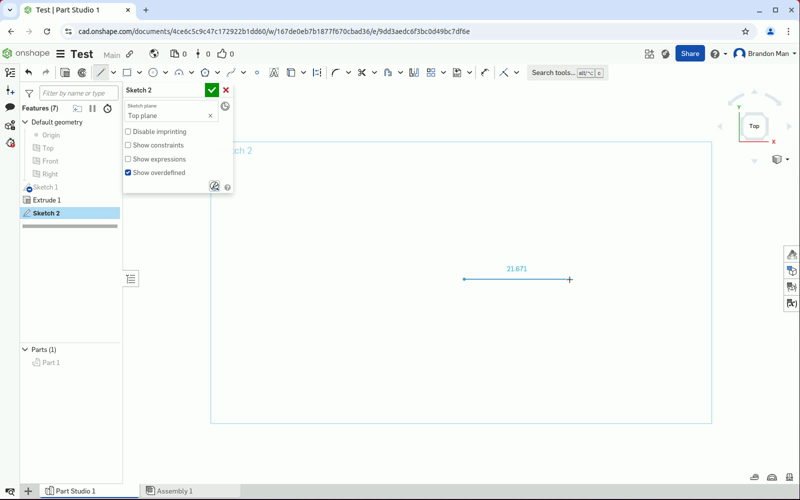
click(569, 279)
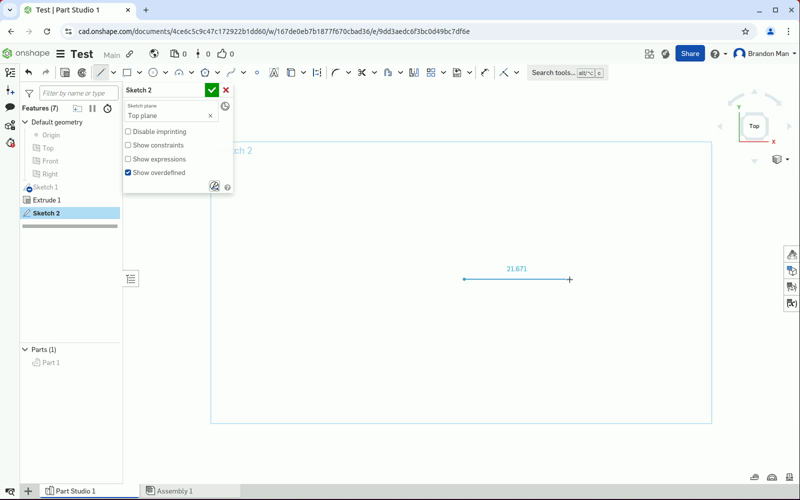
key_up(shift)
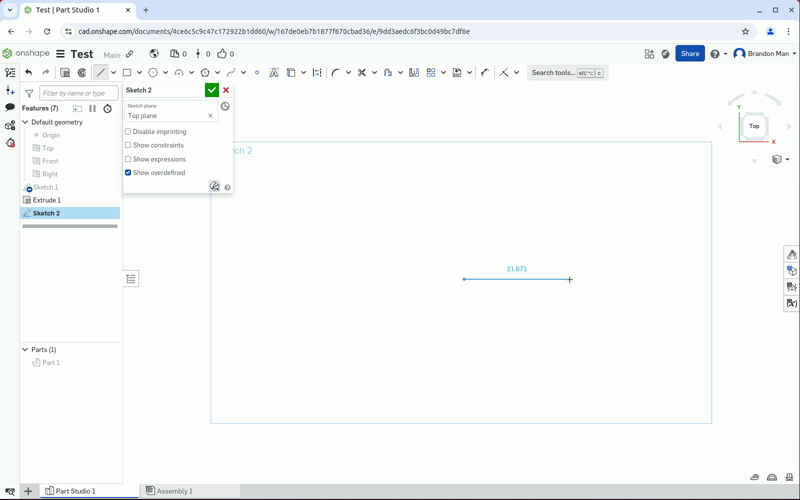
key_down(shift)
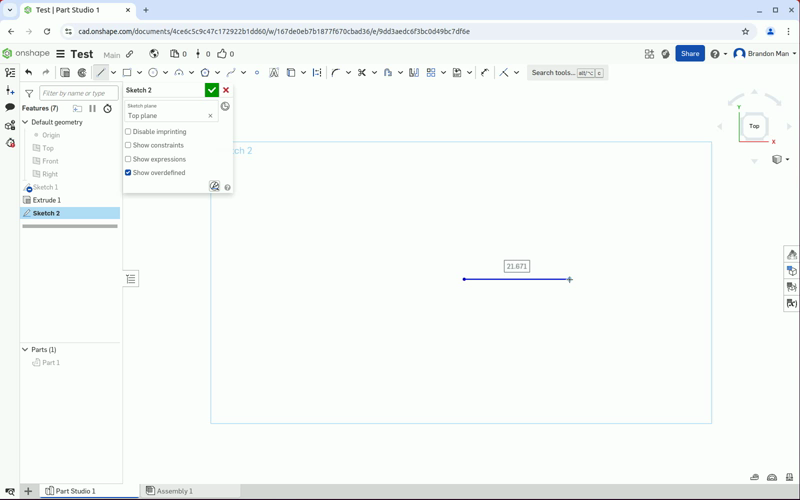
mouse_move(569, 188)
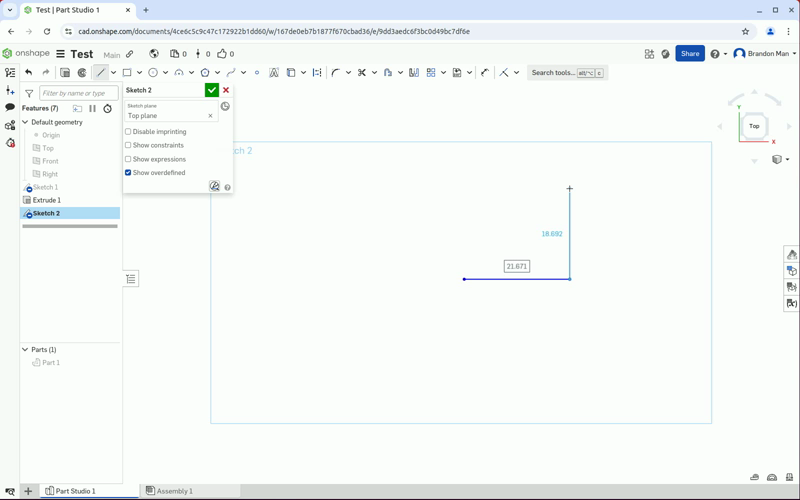
click(569, 188)
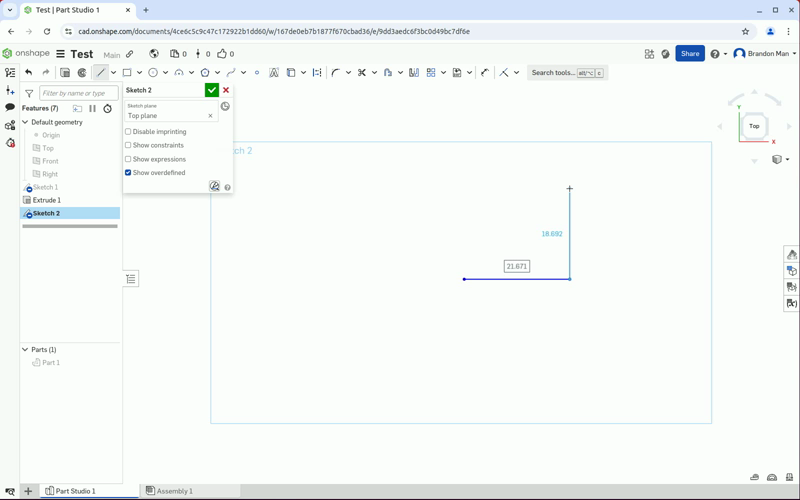
key_up(shift)
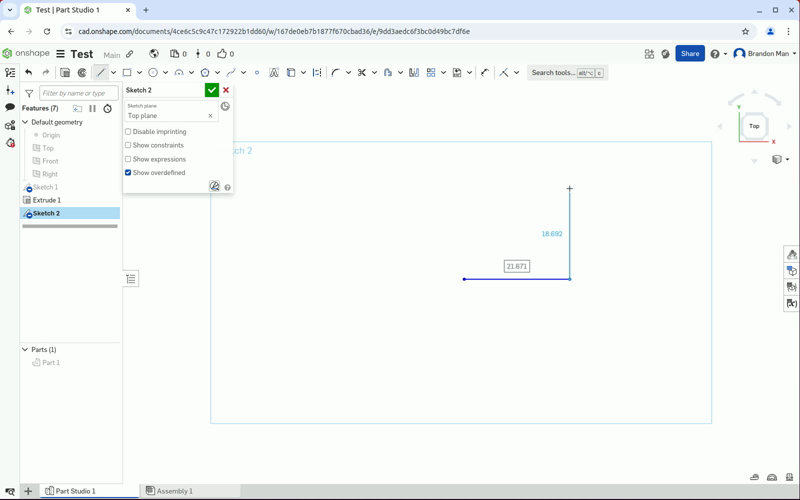
key_down(shift)
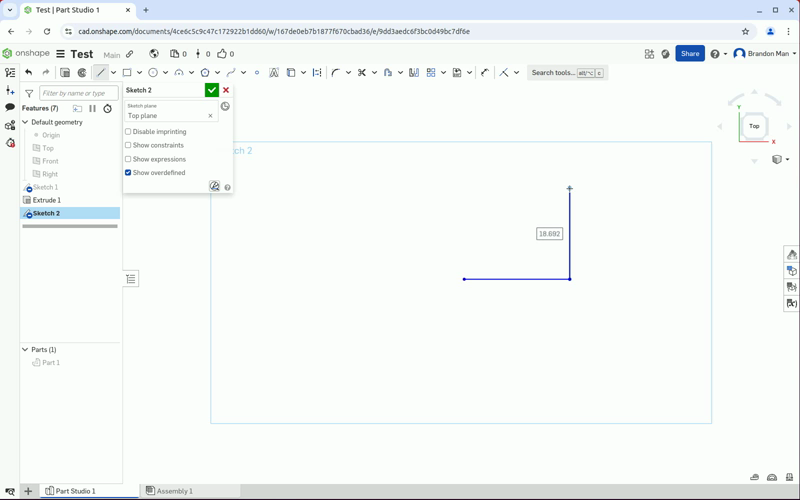
mouse_move(464, 188)
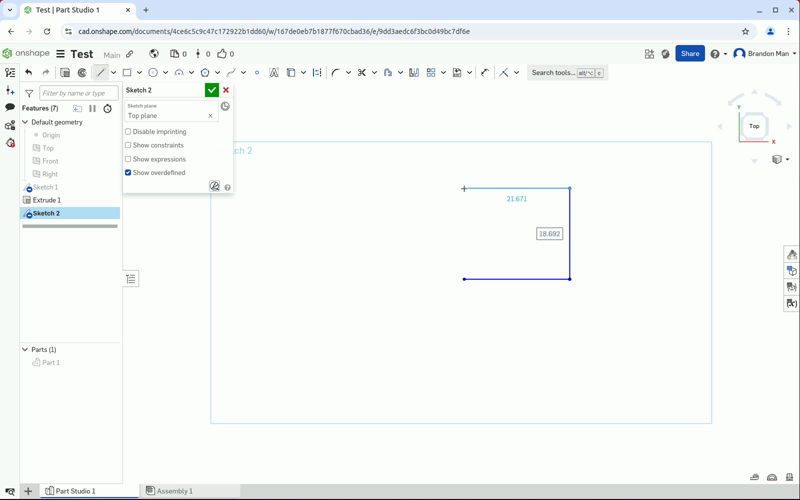
click(464, 188)
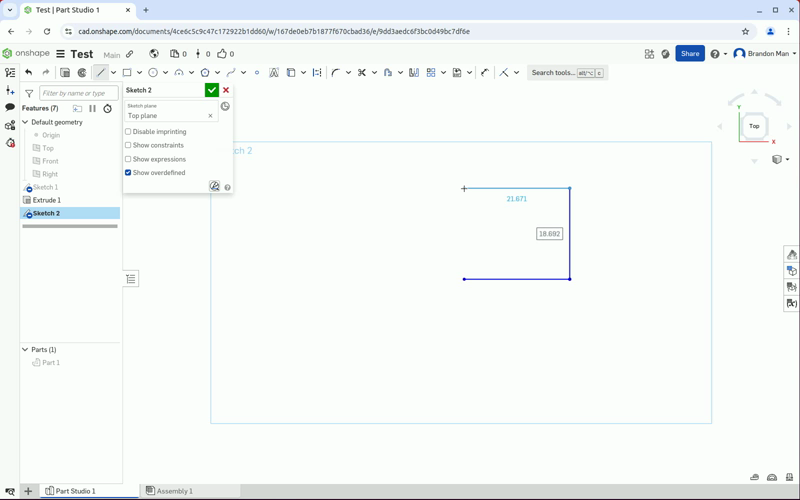
key_up(shift)
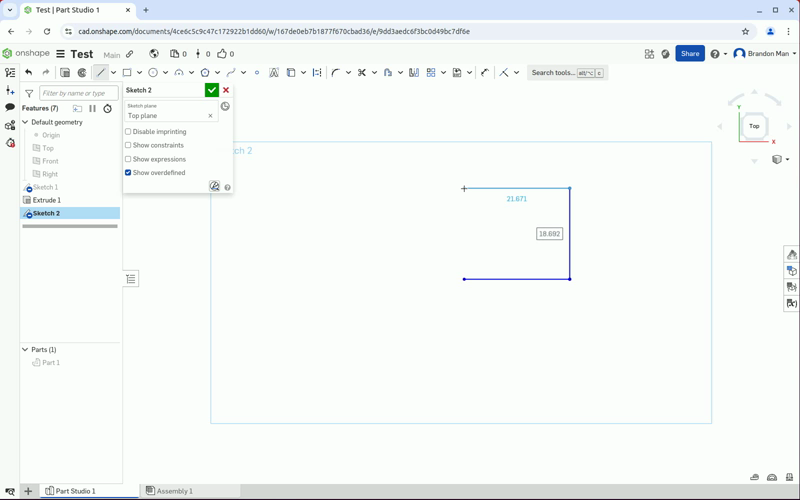
key_down(shift)
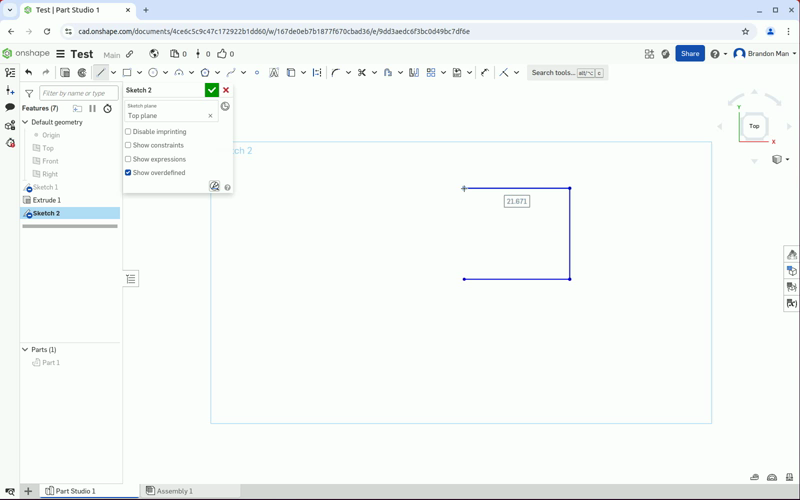
mouse_move(464, 279)
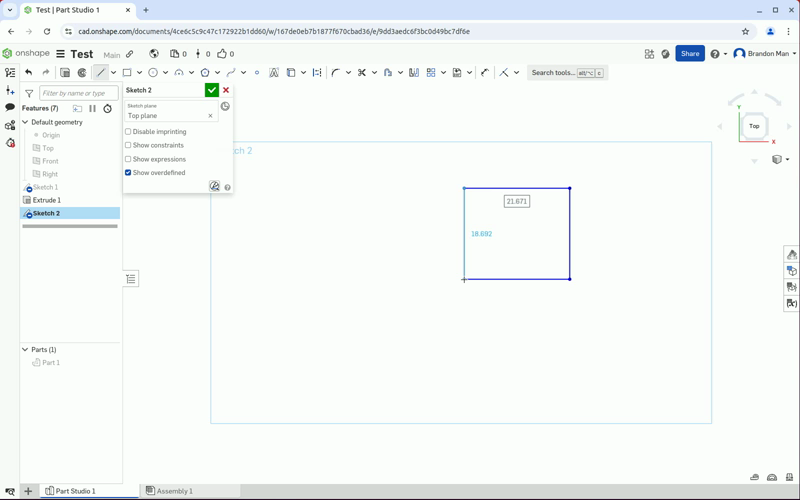
key_up(shift)
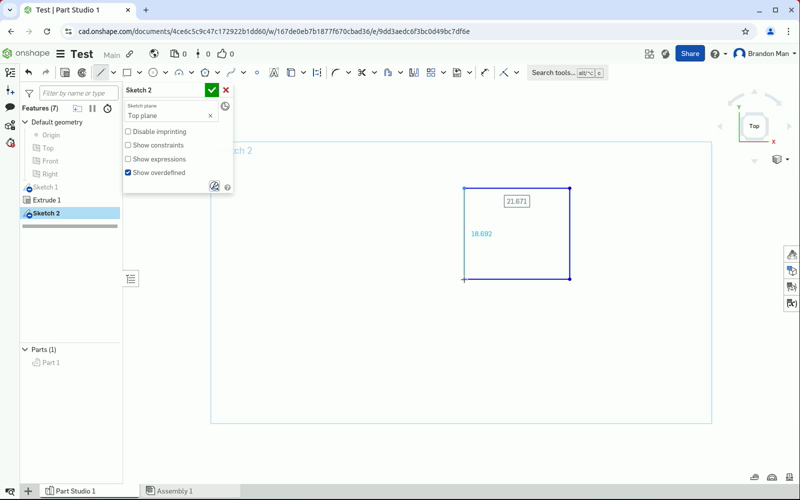
click(464, 279)
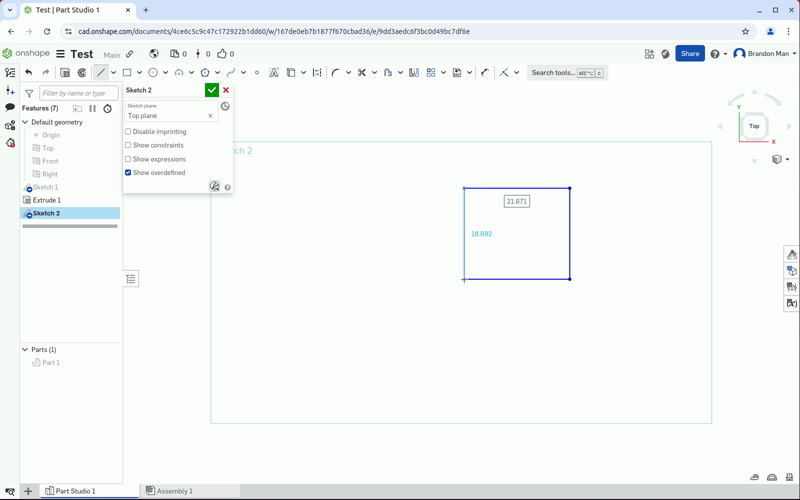
key(esc)
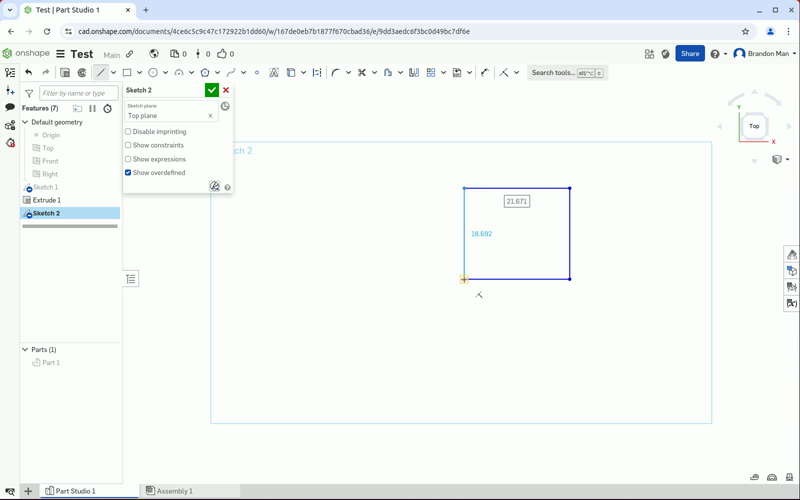
key(c)
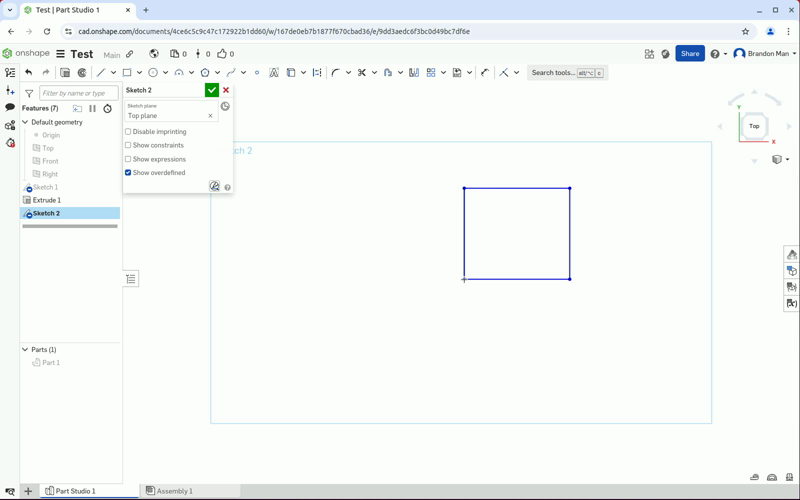
key_down(shift)
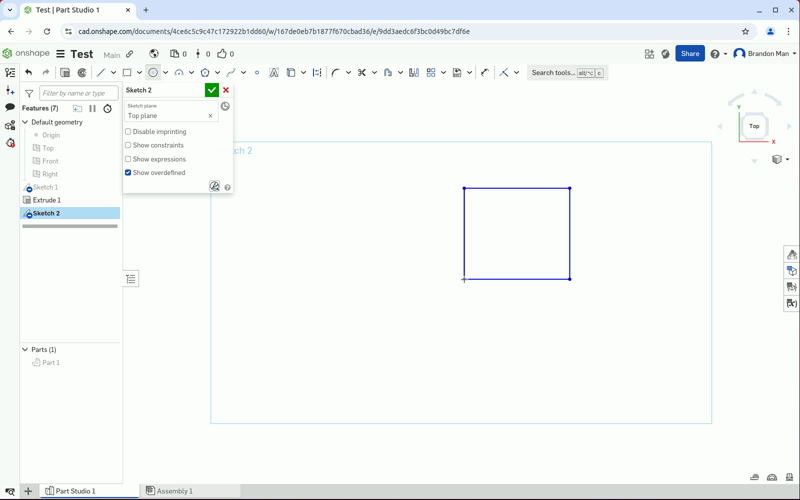
mouse_move(535, 207)
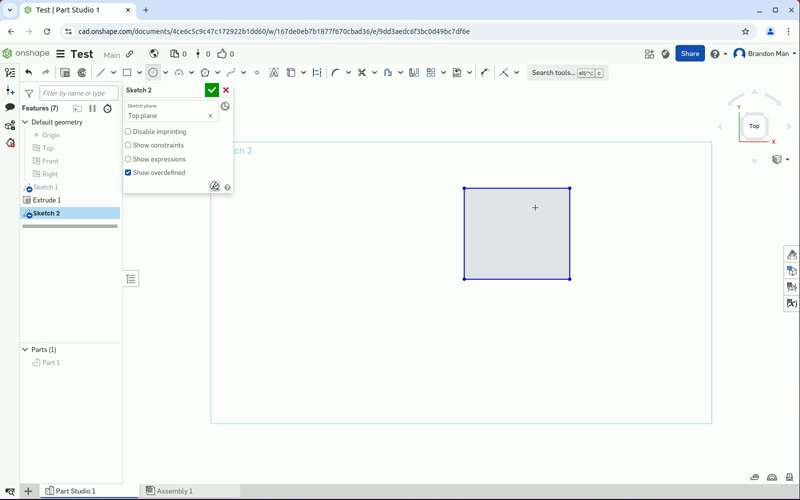
click(535, 207)
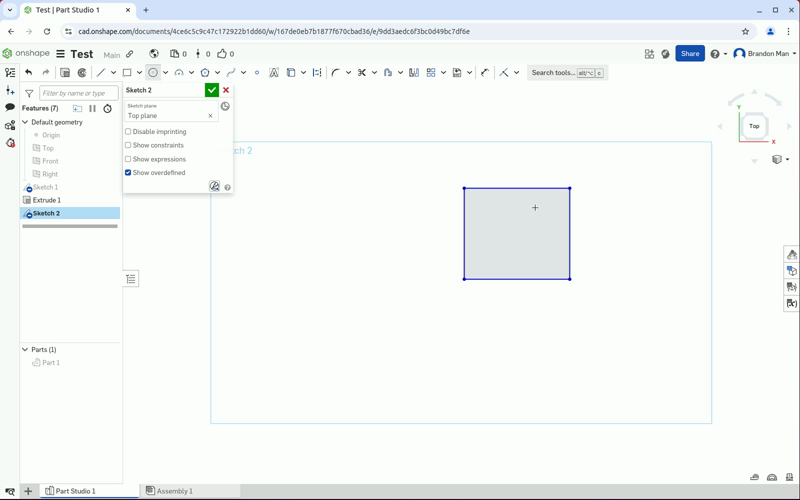
key_up(shift)
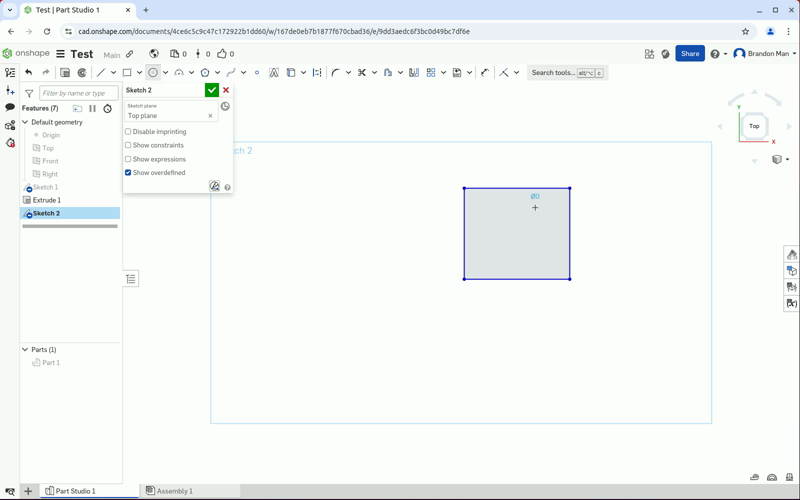
mouse_move(538, 207)
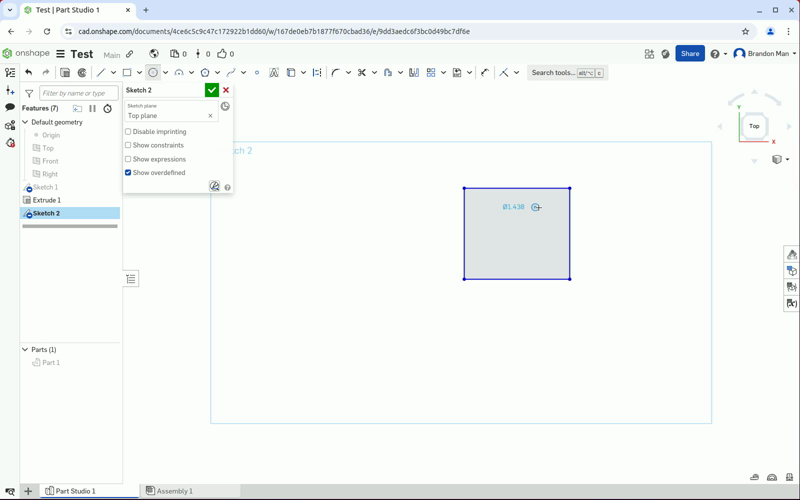
click(538, 207)
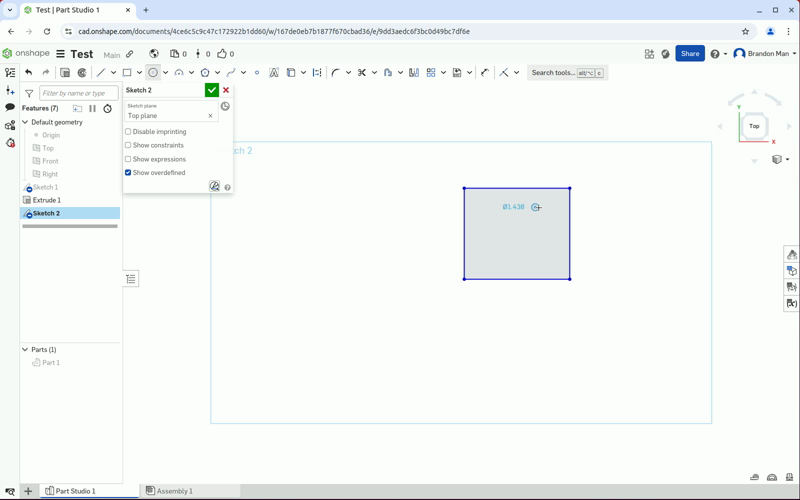
key(esc)
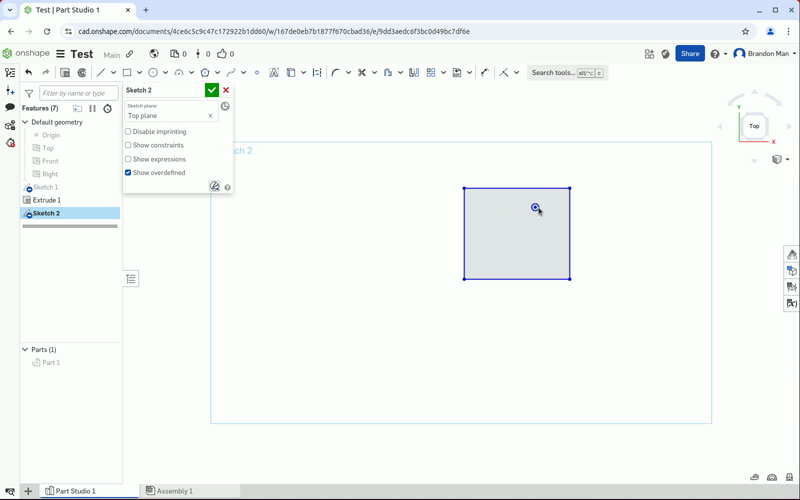
key(c)
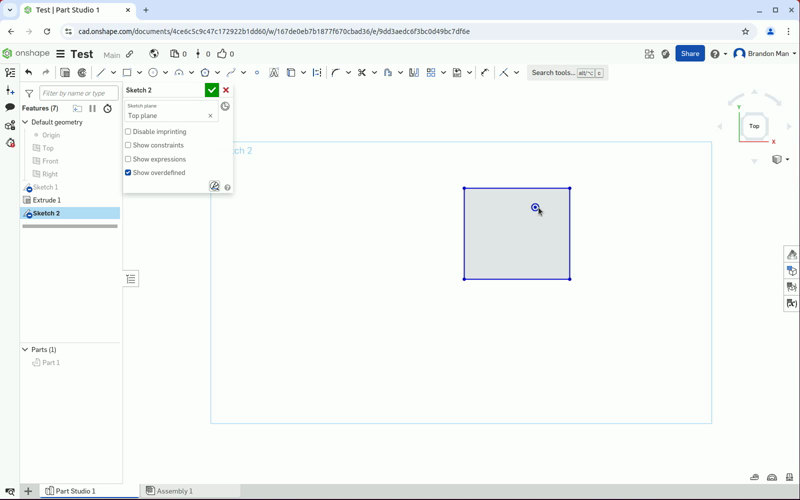
key_down(shift)
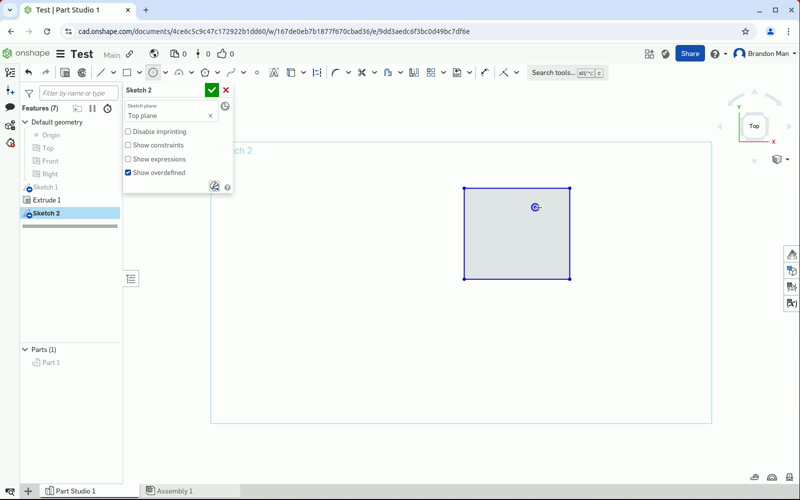
mouse_move(554, 234)
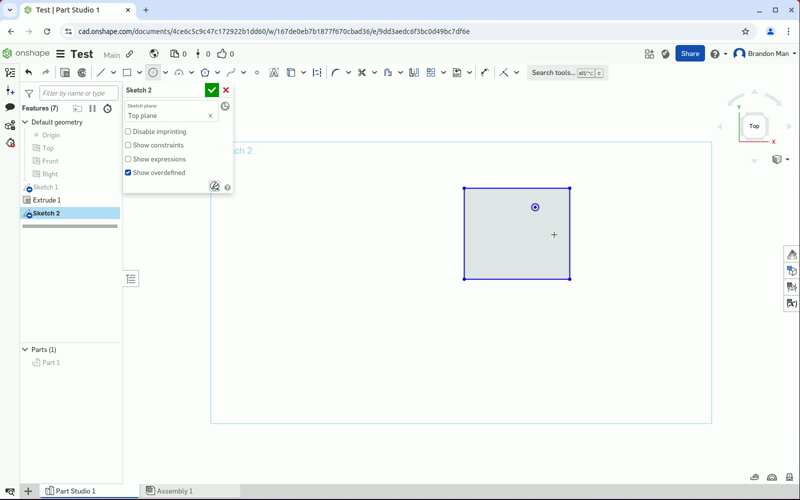
click(554, 234)
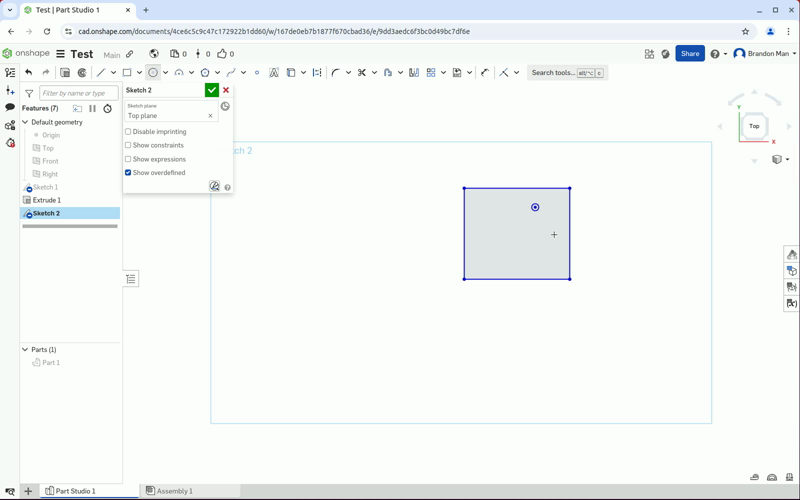
key_up(shift)
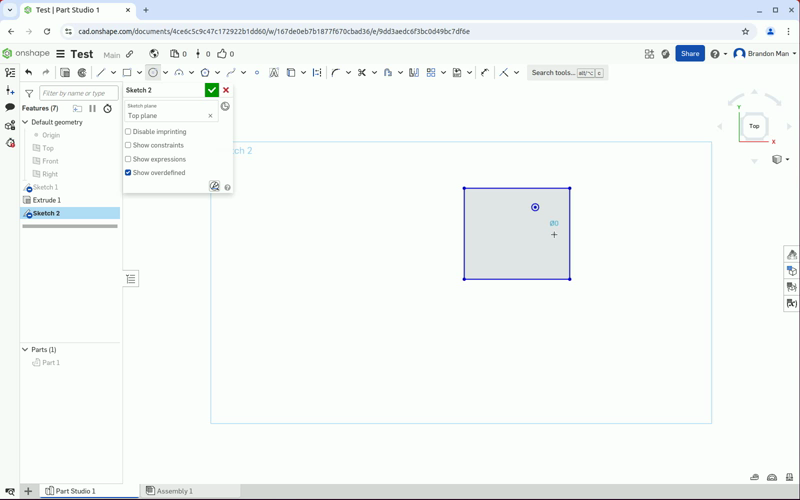
mouse_move(558, 234)
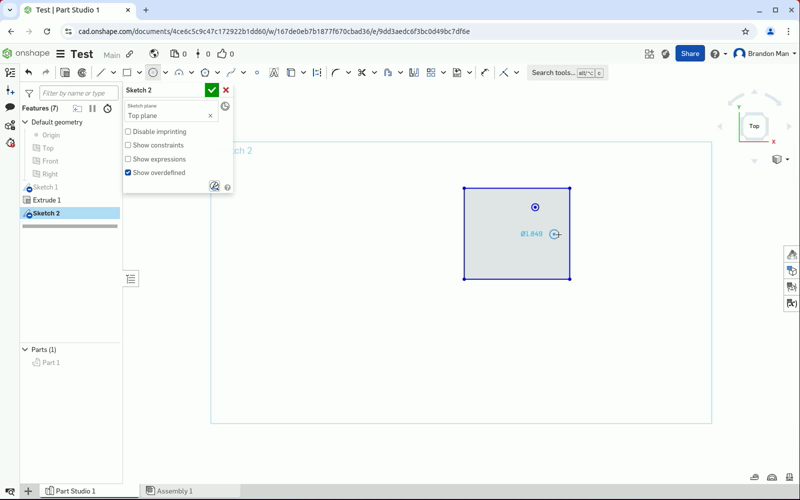
click(558, 234)
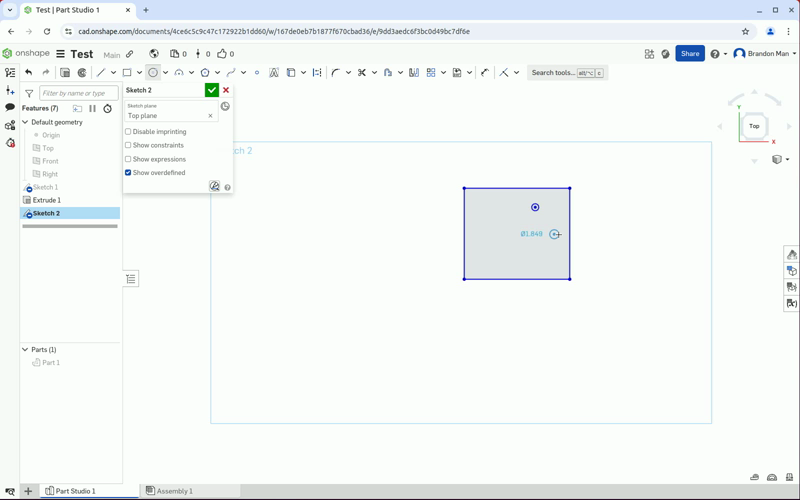
key(esc)
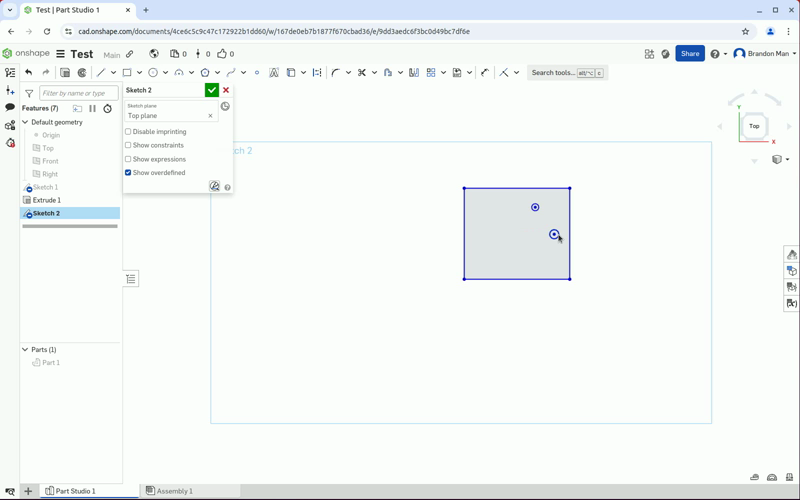
key(c)
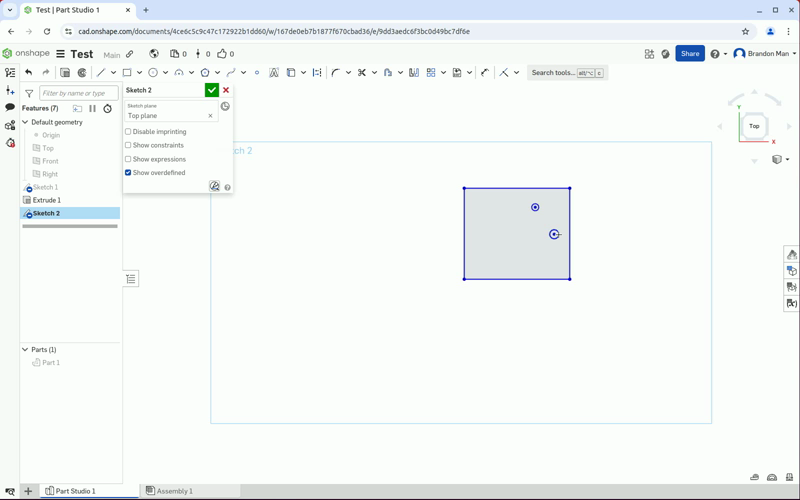
key_down(shift)
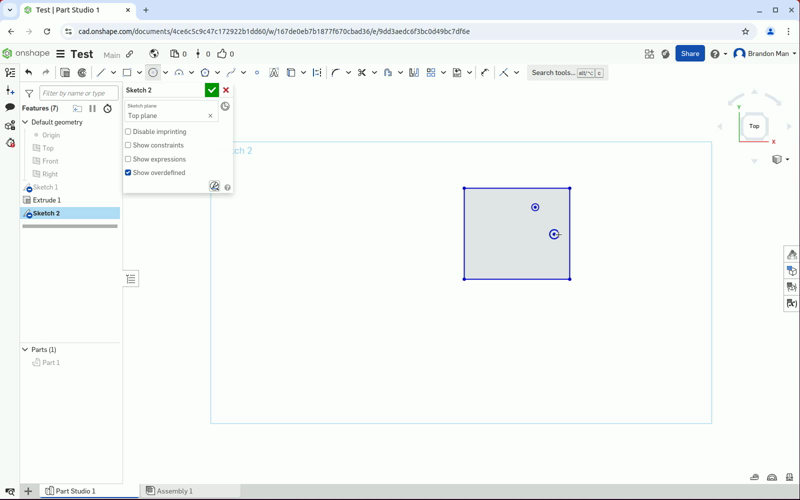
mouse_move(563, 207)
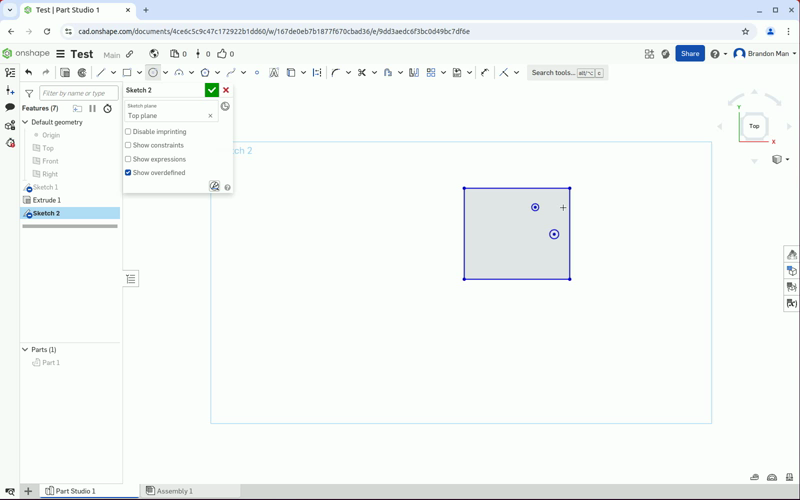
click(563, 207)
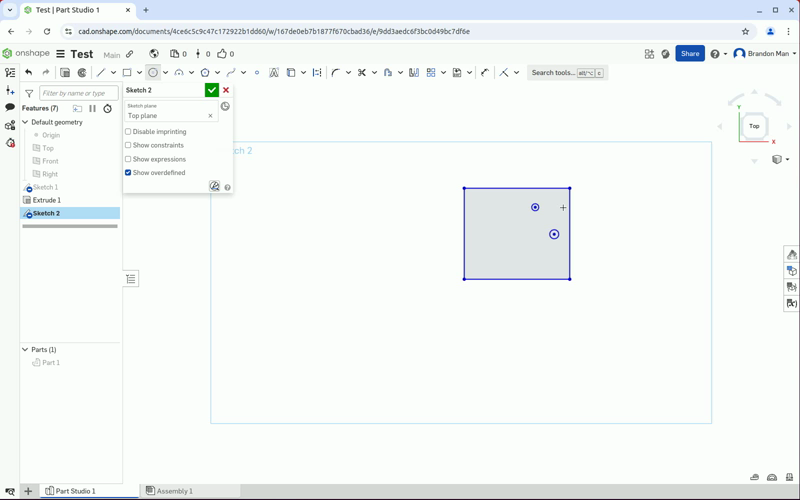
key_up(shift)
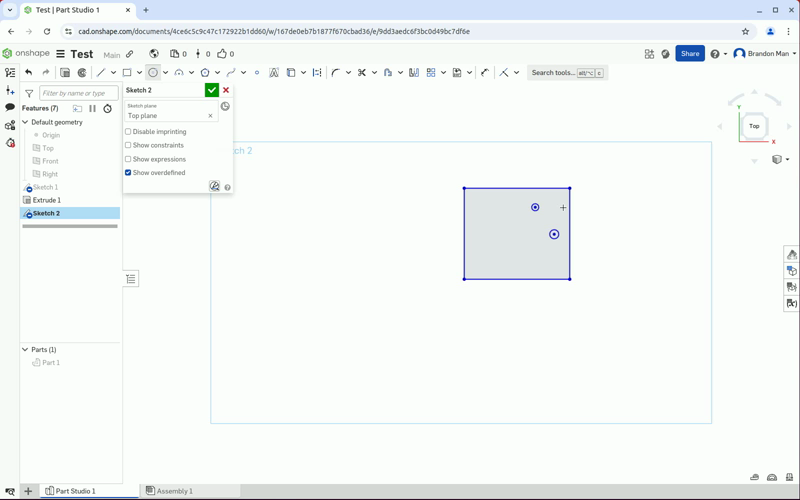
mouse_move(566, 207)
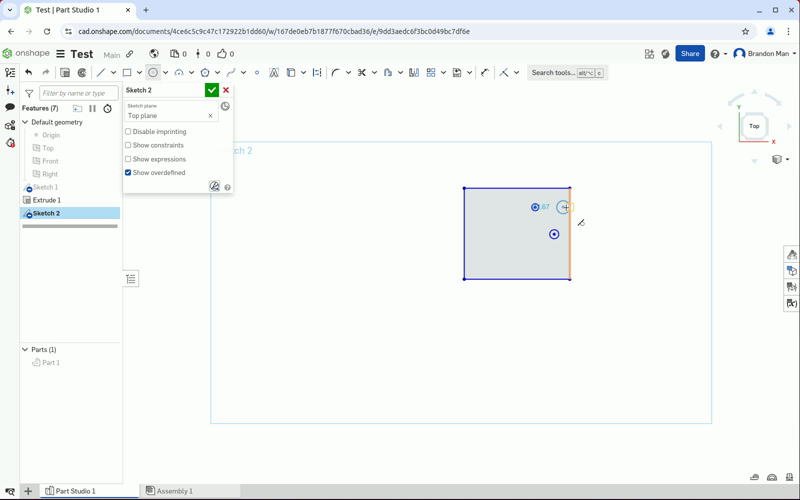
click(566, 207)
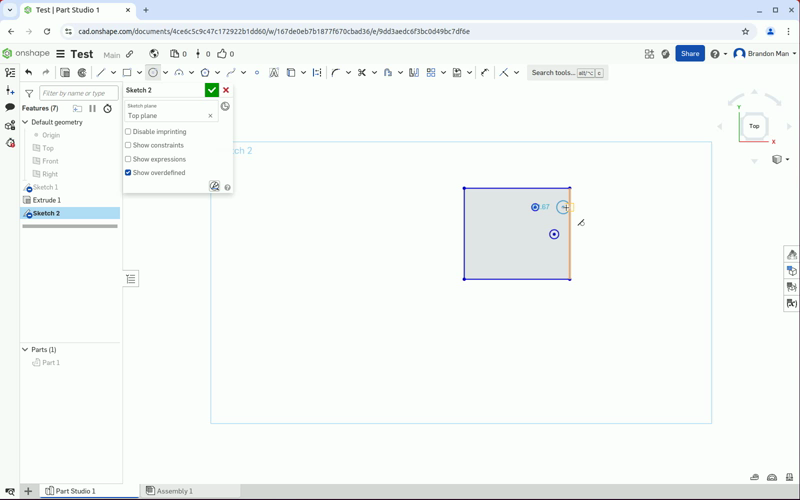
key(esc)
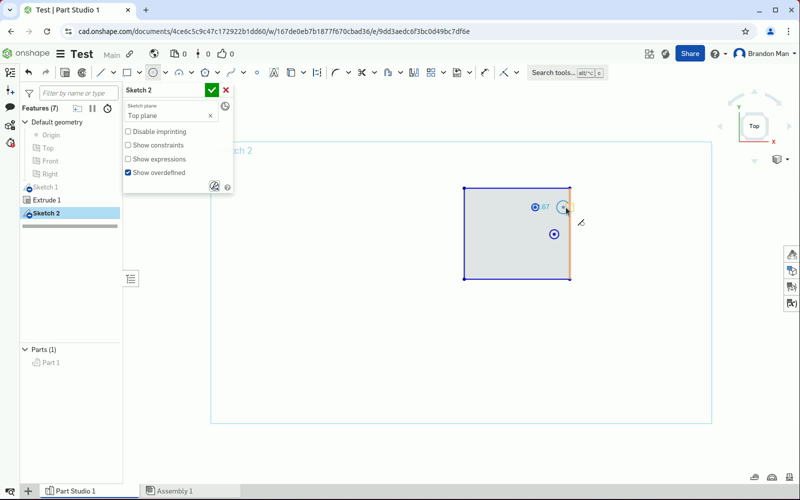
mouse_move(490, 263)
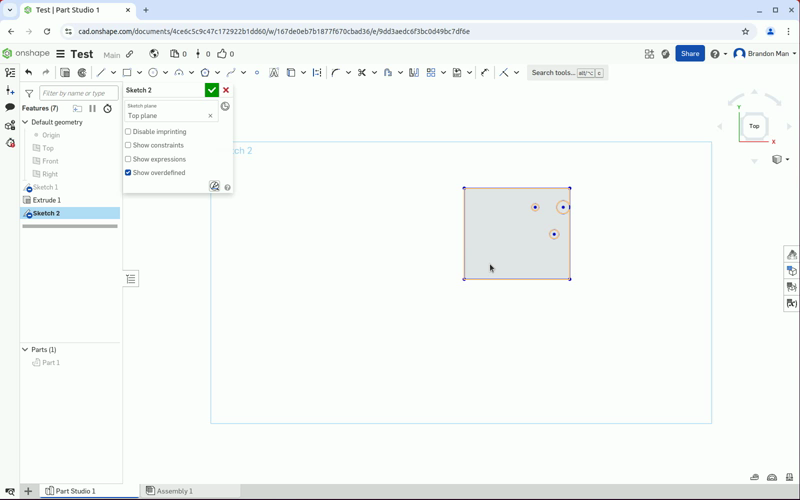
click(490, 263)
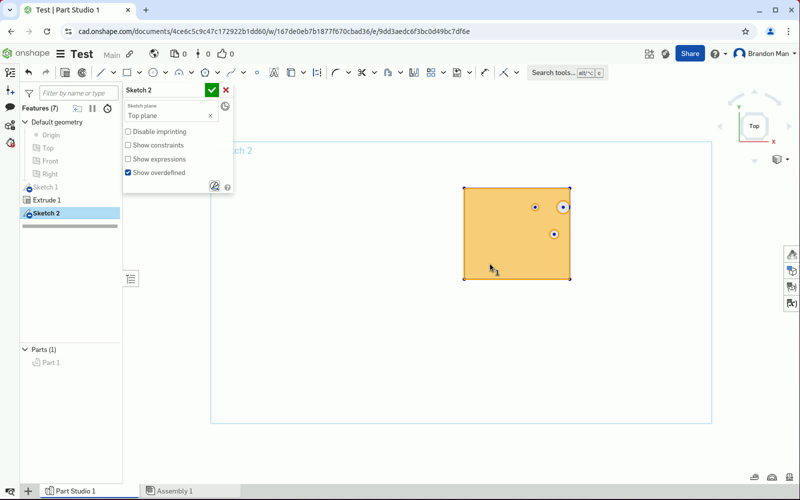
mouse_move(73, 352)
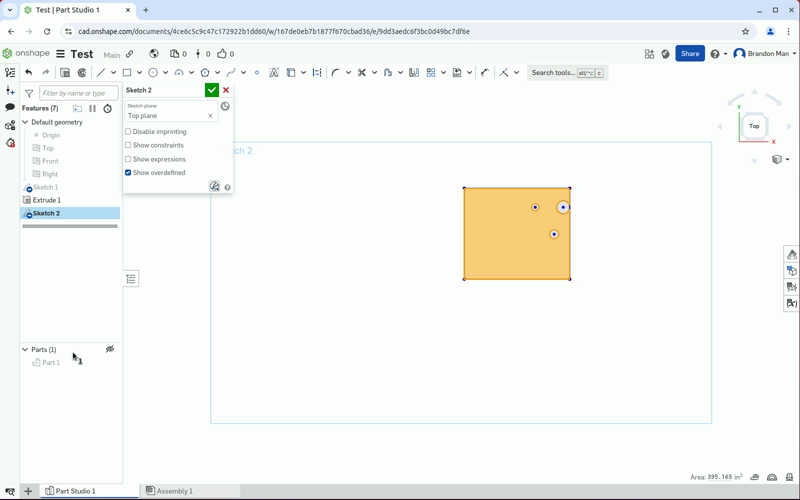
key(shift+y)
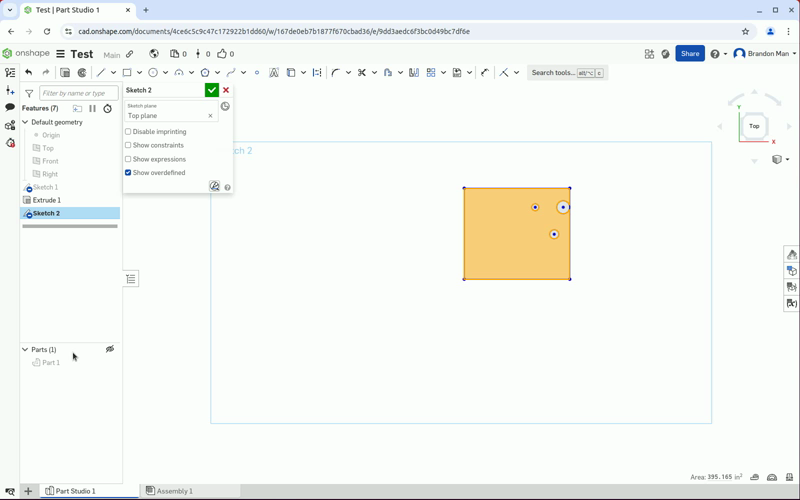
key(shift+e)
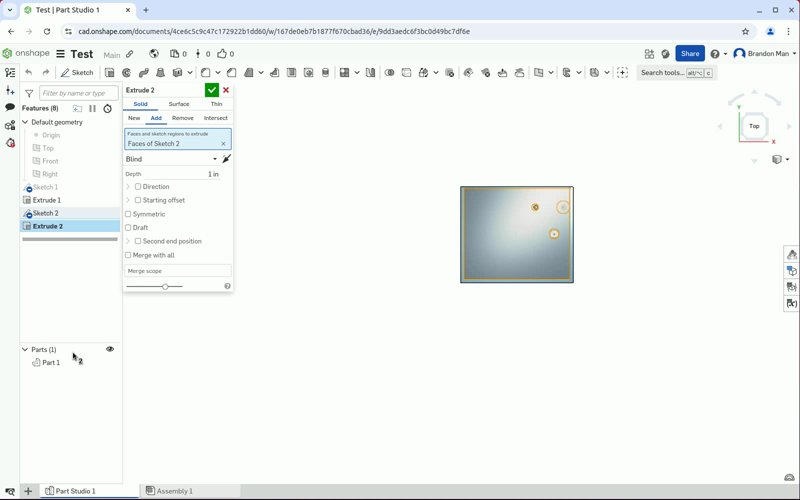
mouse_move(143, 106)
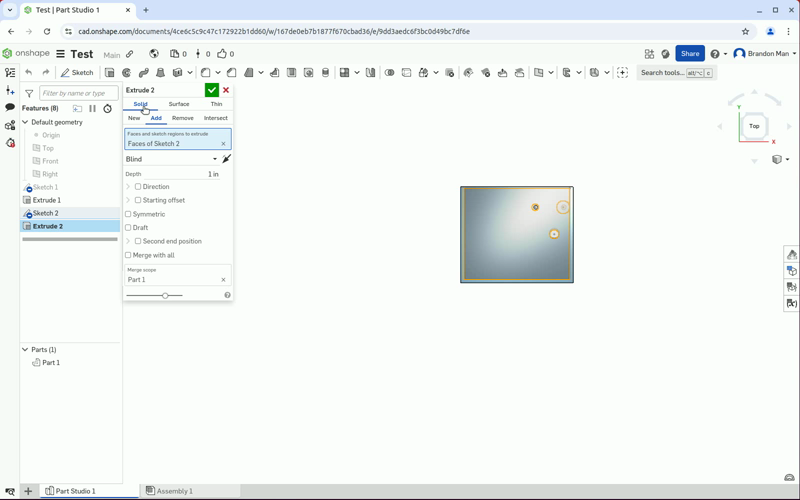
click(143, 106)
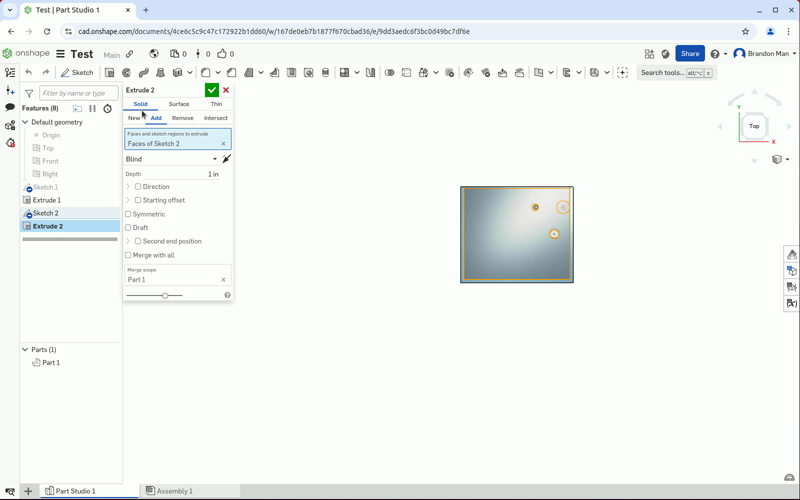
mouse_move(137, 120)
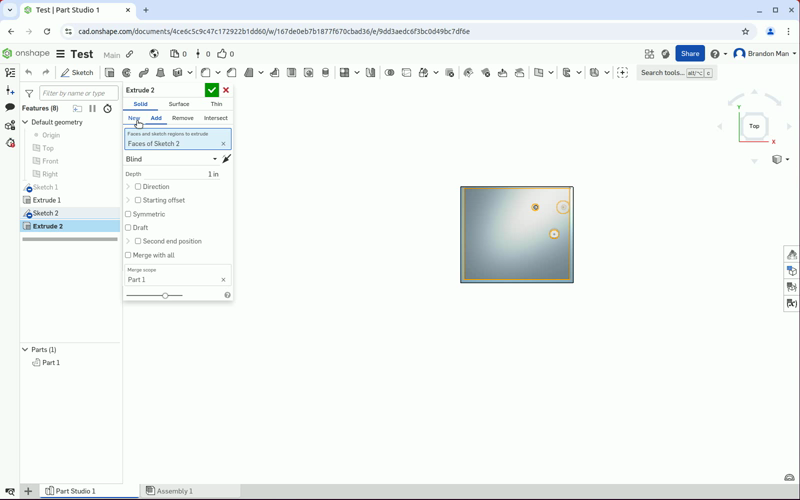
click(137, 120)
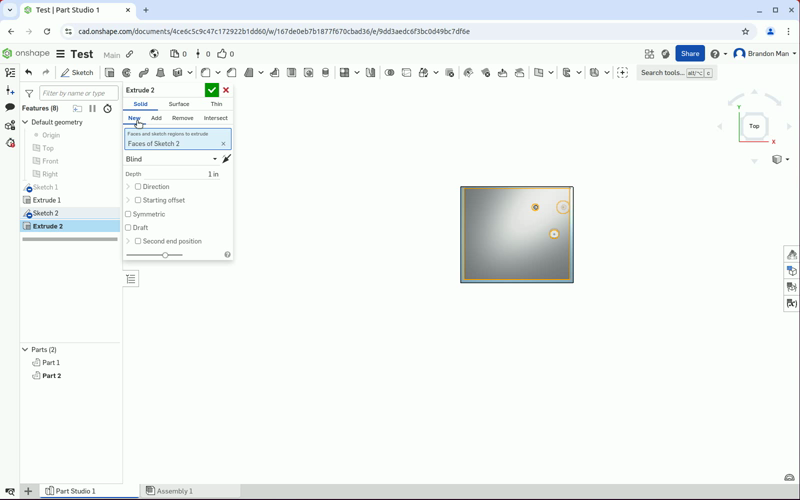
key(tab, 4)
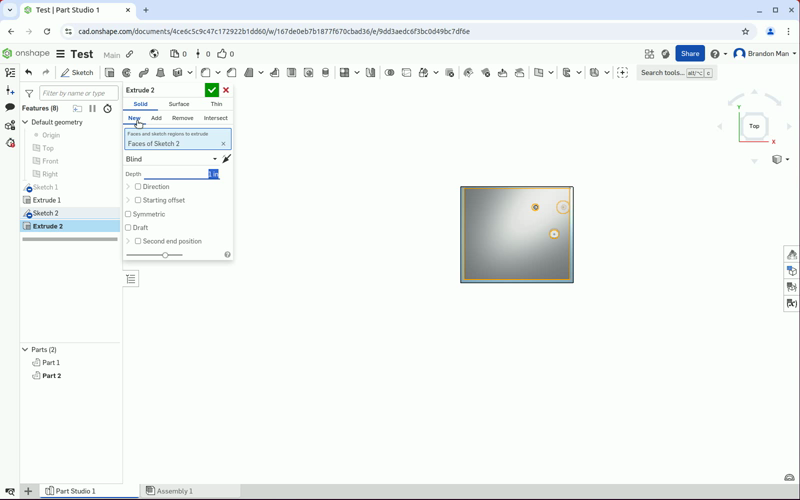
text(-0.241)
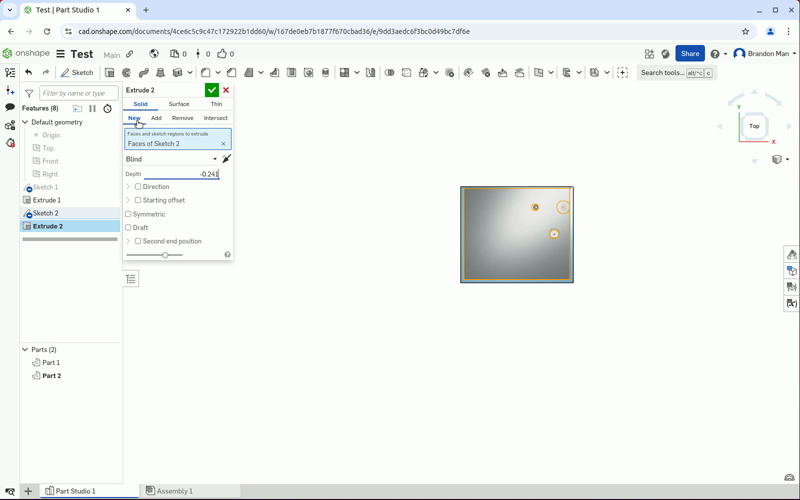
key(enter)
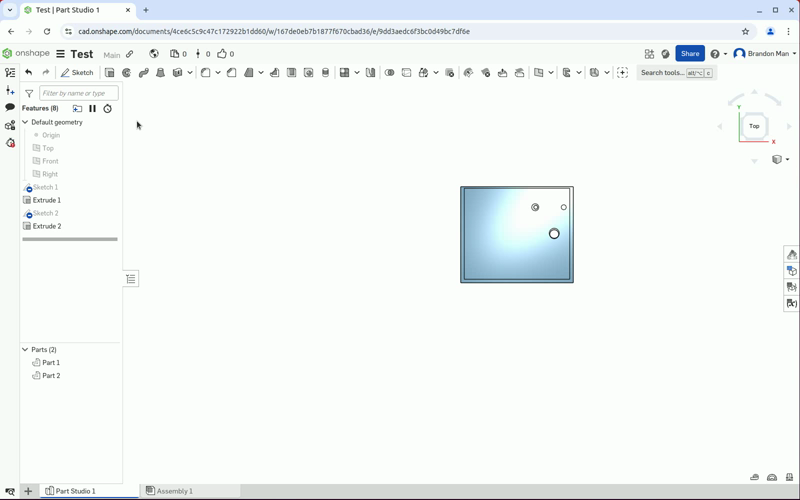
key(shift+h)
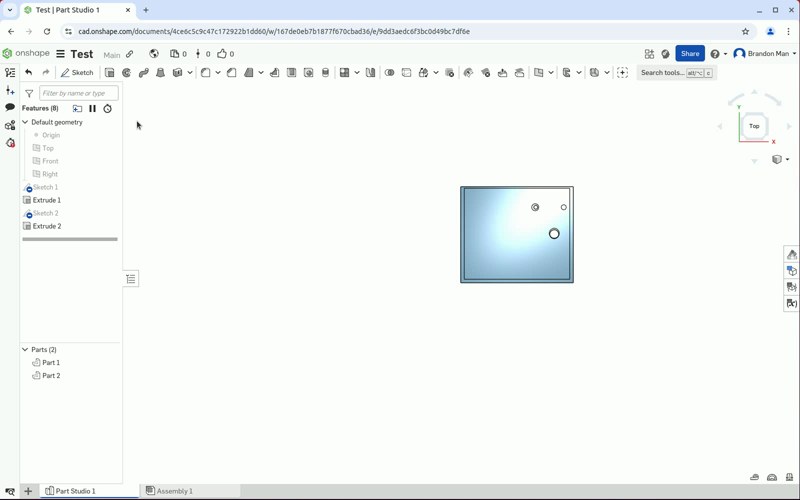
key(shift+h)
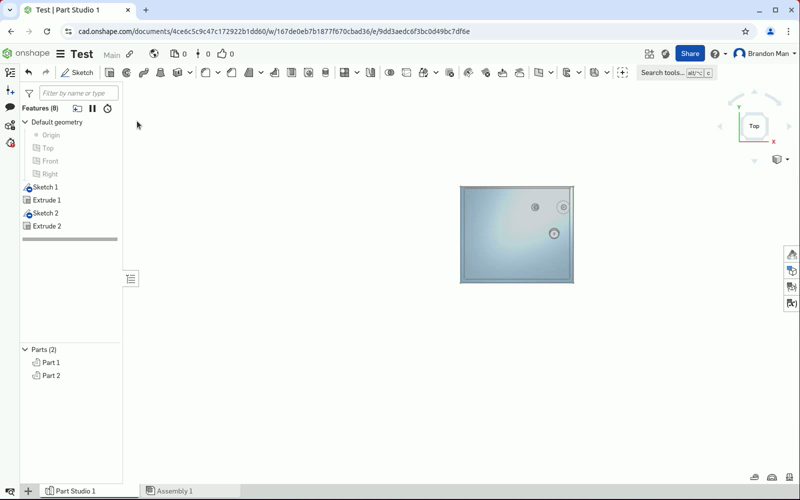
key(shift+7)
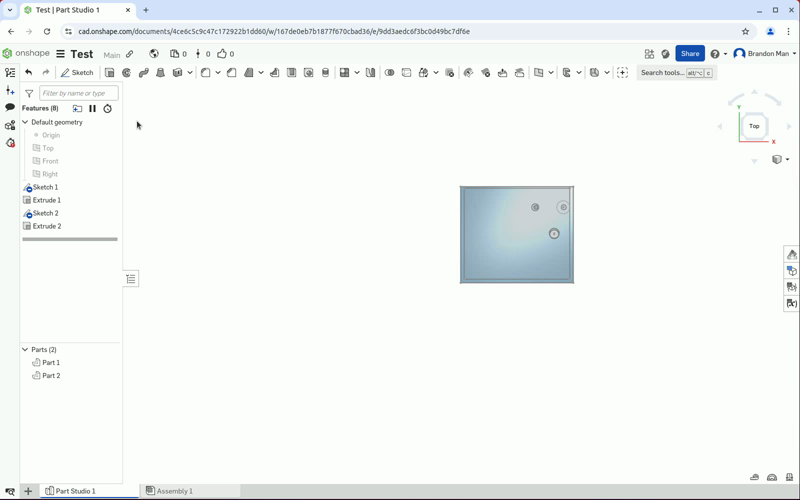
key(up, 3)
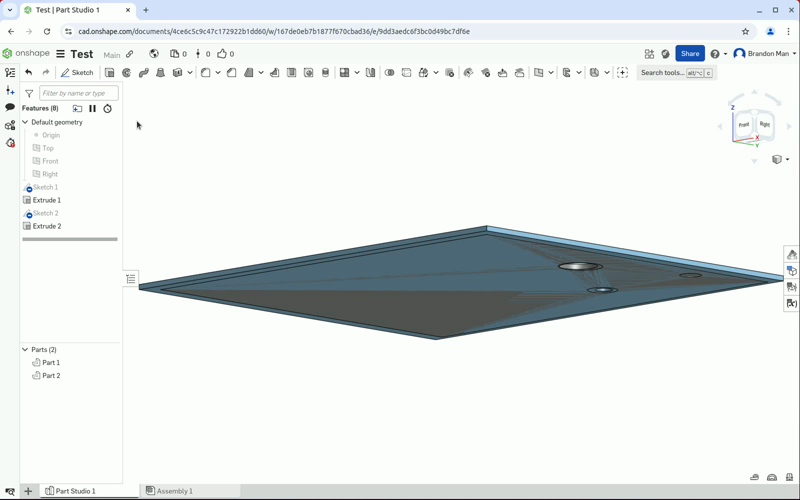
key(left, 3)
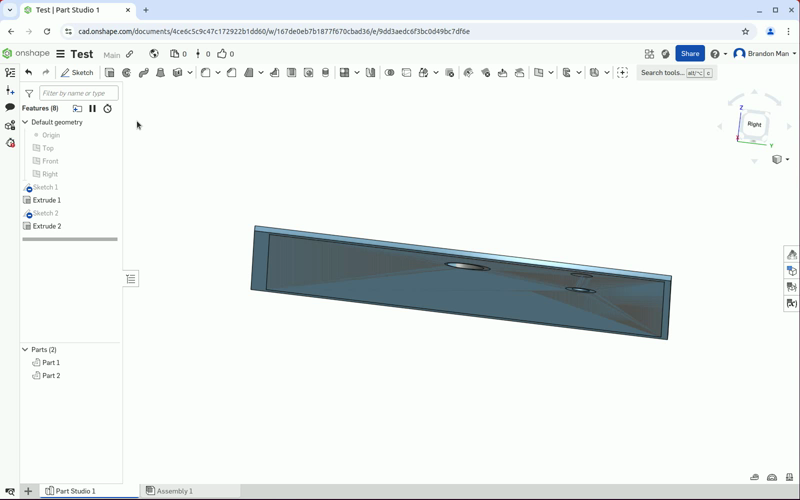
key(right, 3)
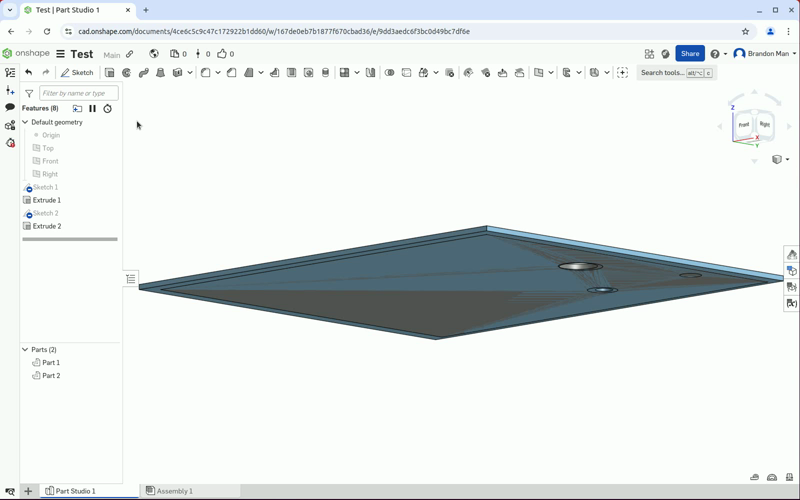
key(down, 3)
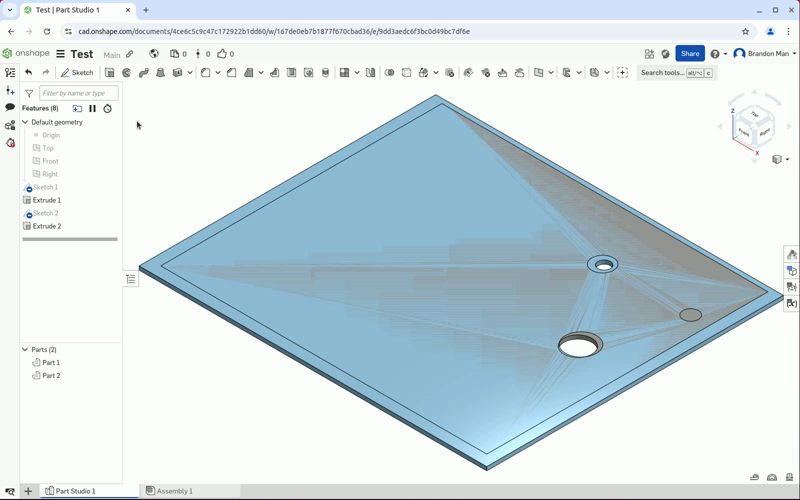
mouse_move(73, 189)
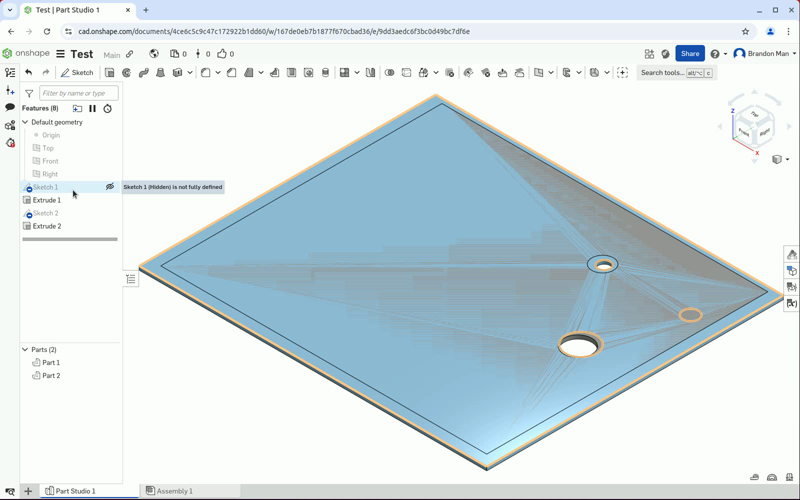
click(73, 189)